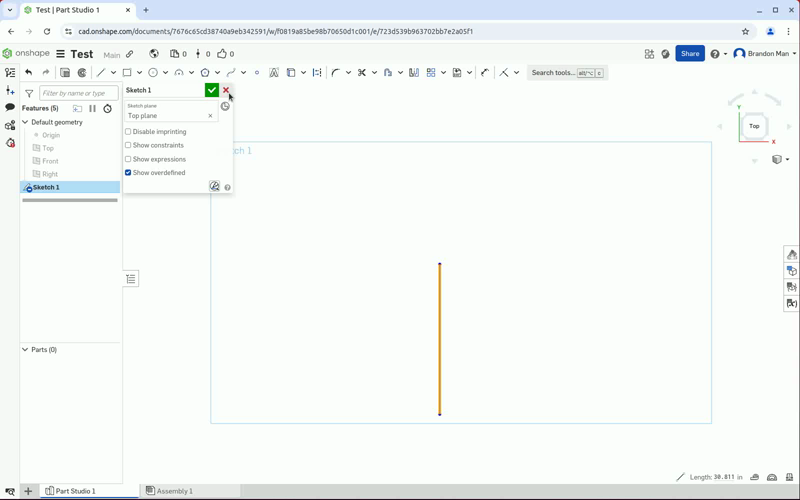
key(shift+h)
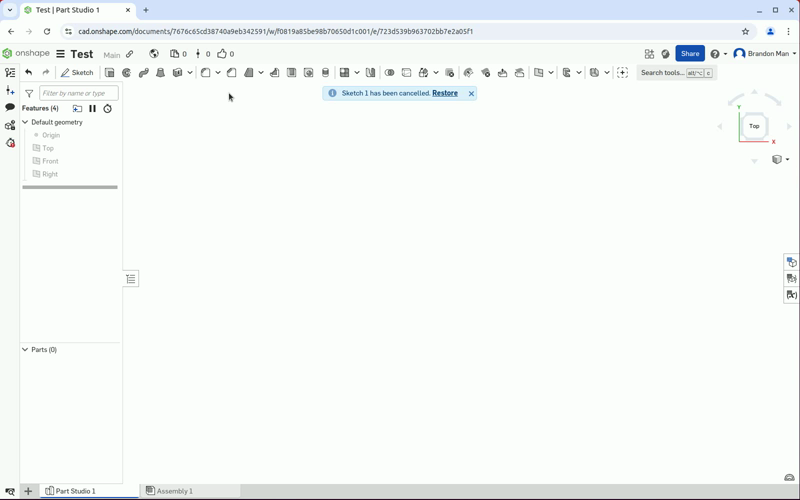
mouse_move(73, 352)
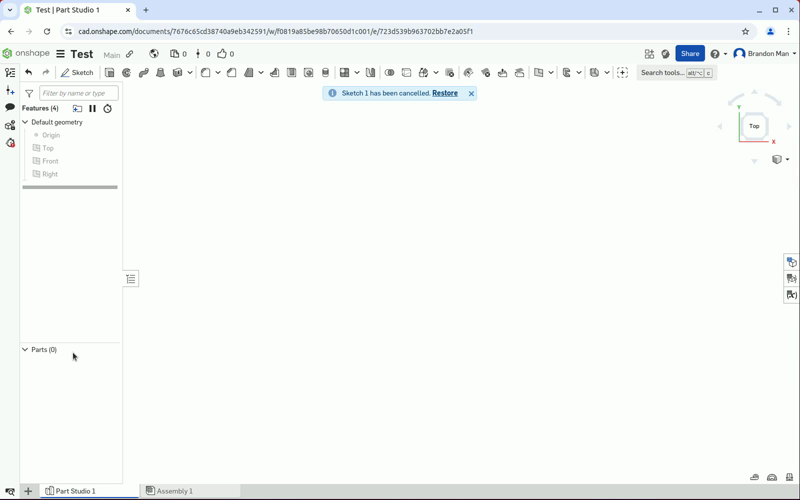
key(y)
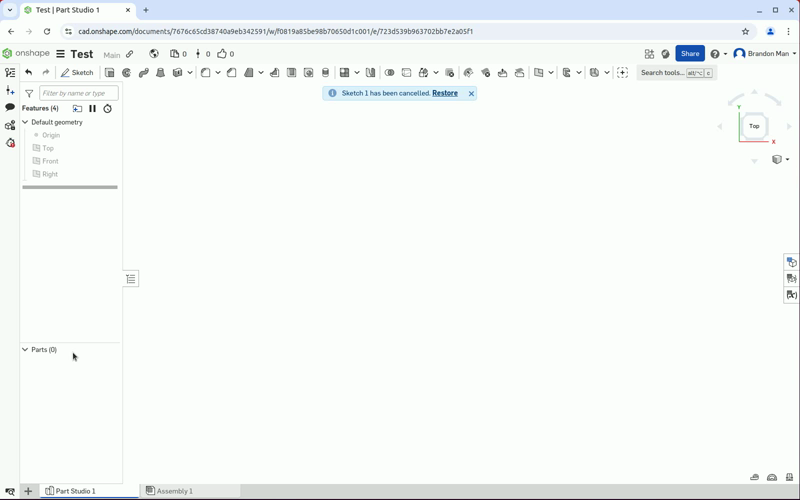
key(shift+p)
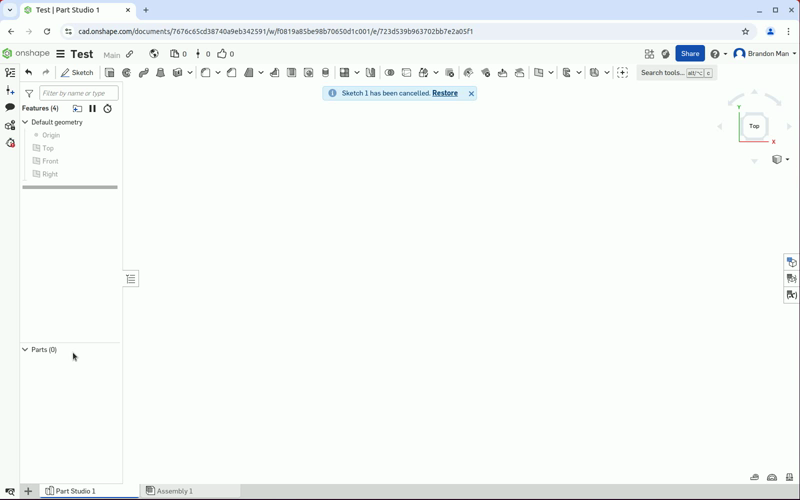
key(space)
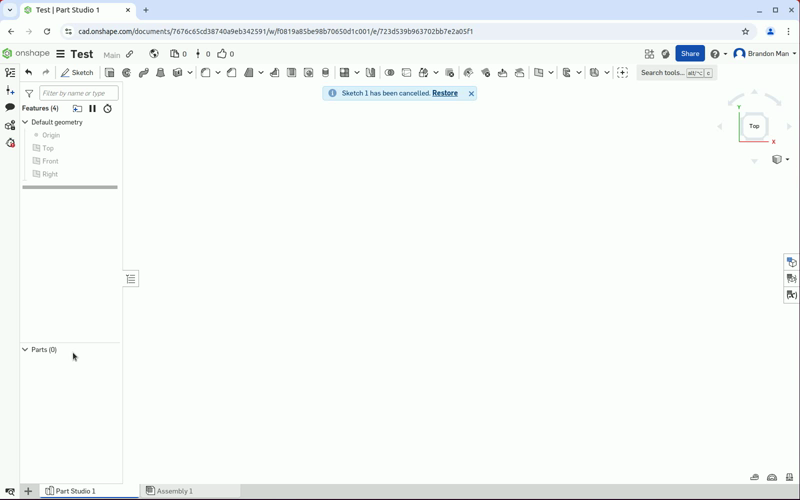
key_down(shift)
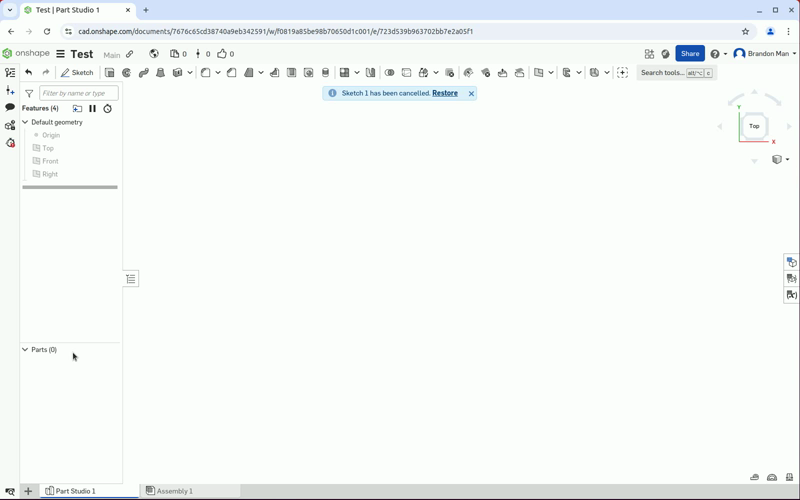
key(up)
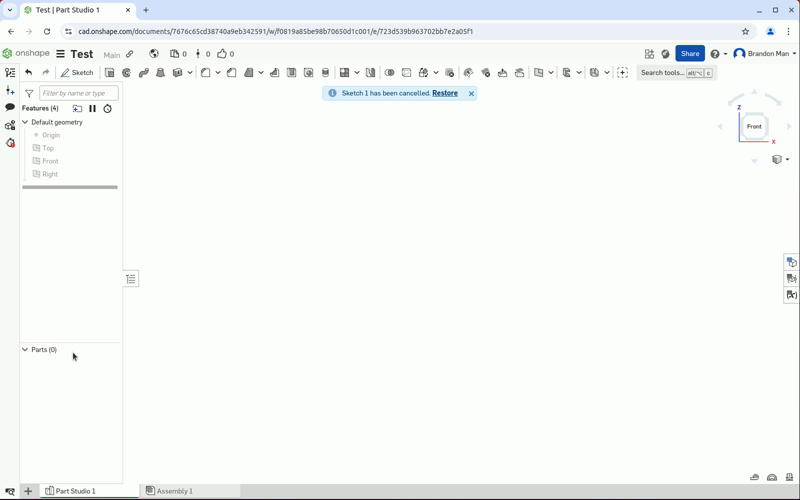
key_up(shift)
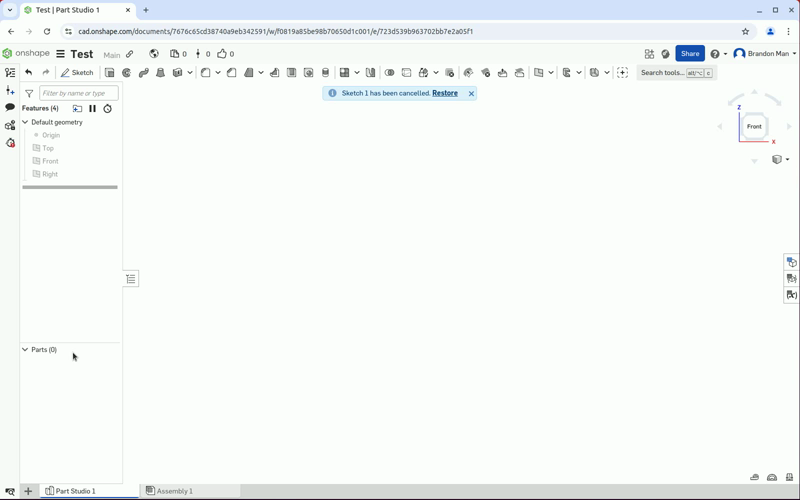
mouse_move(73, 352)
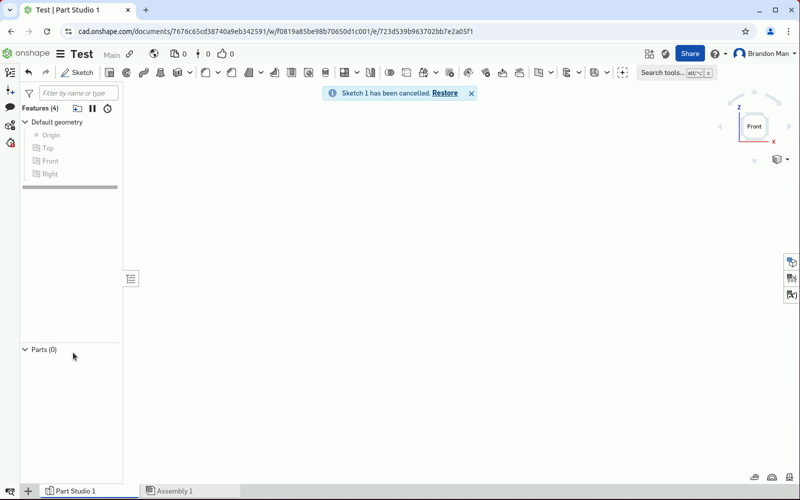
key(shift+y)
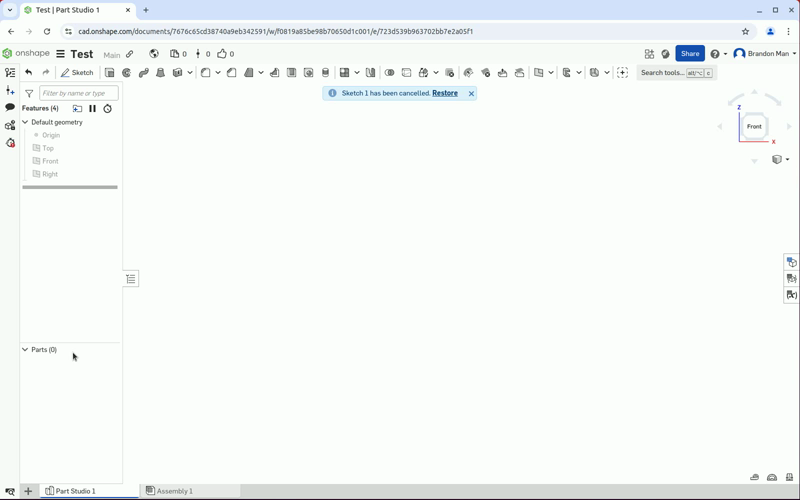
key(shift+s)
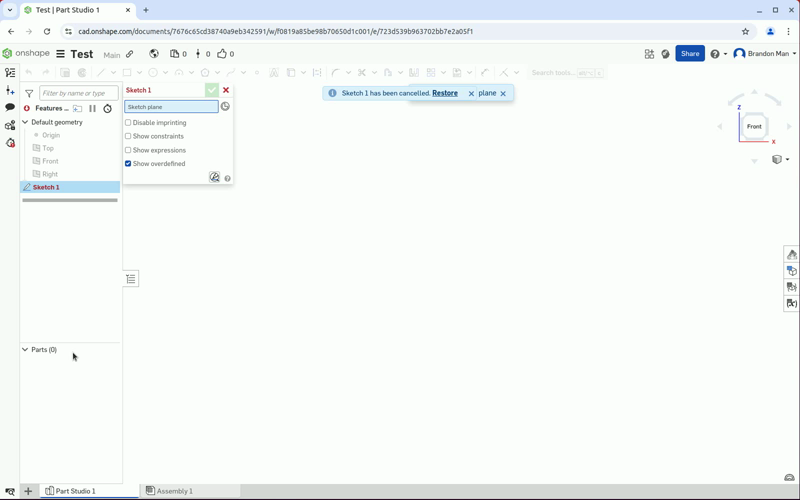
mouse_move(73, 163)
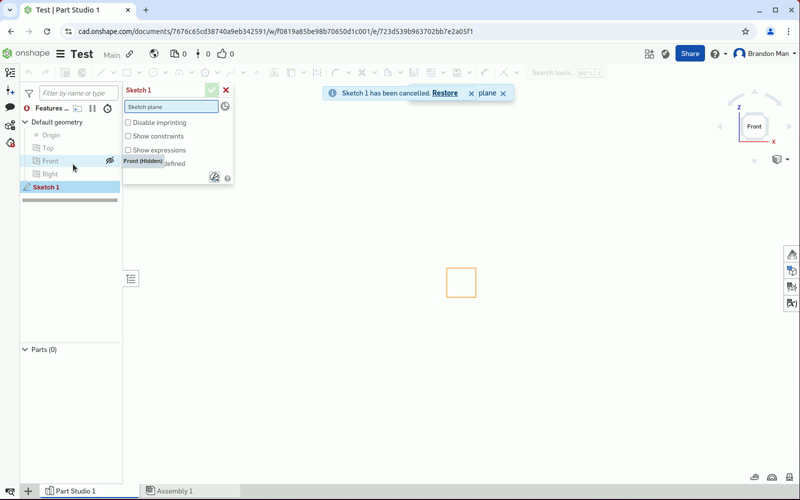
click(73, 163)
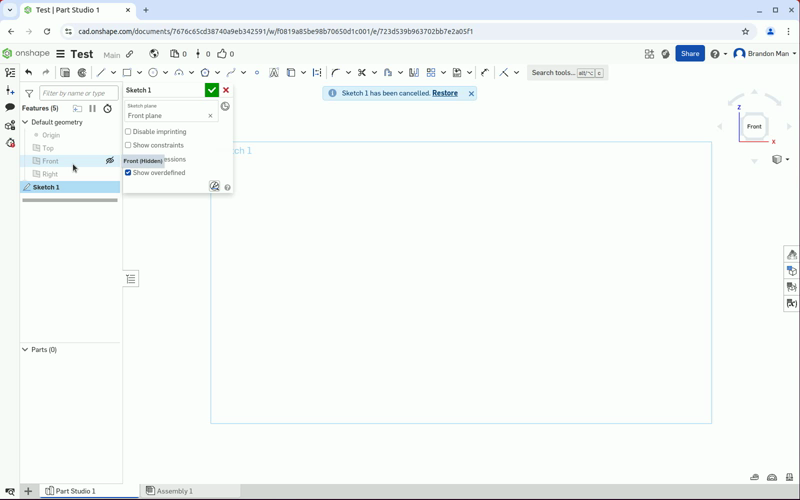
mouse_move(73, 352)
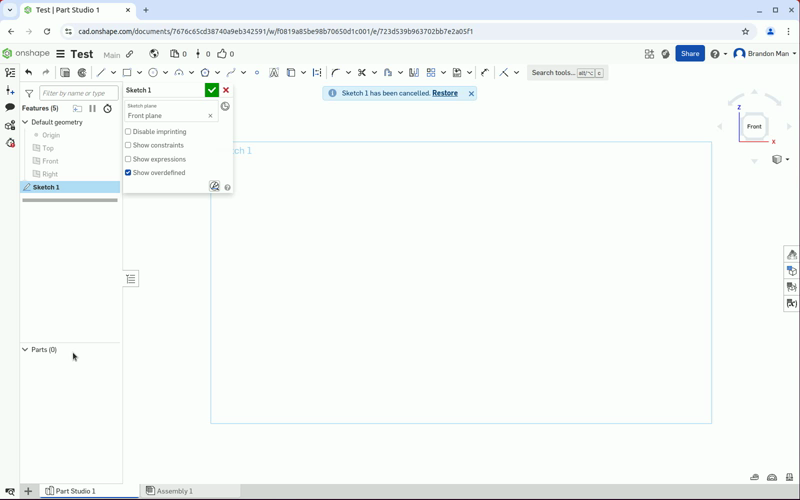
key(y)
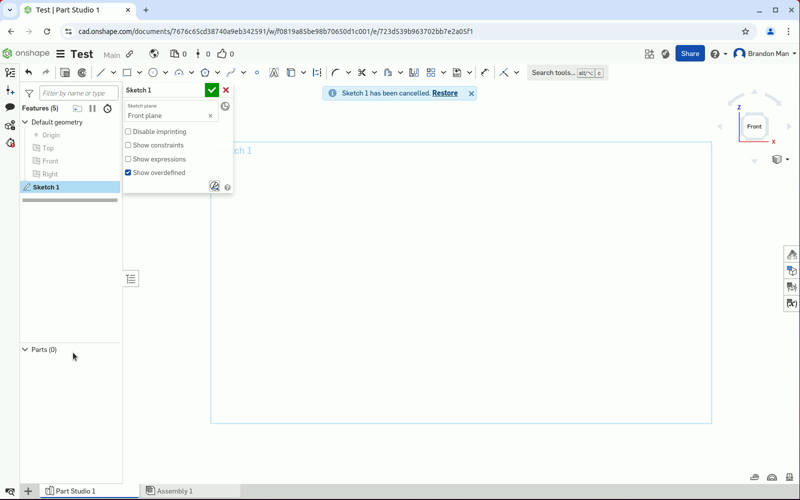
key(c)
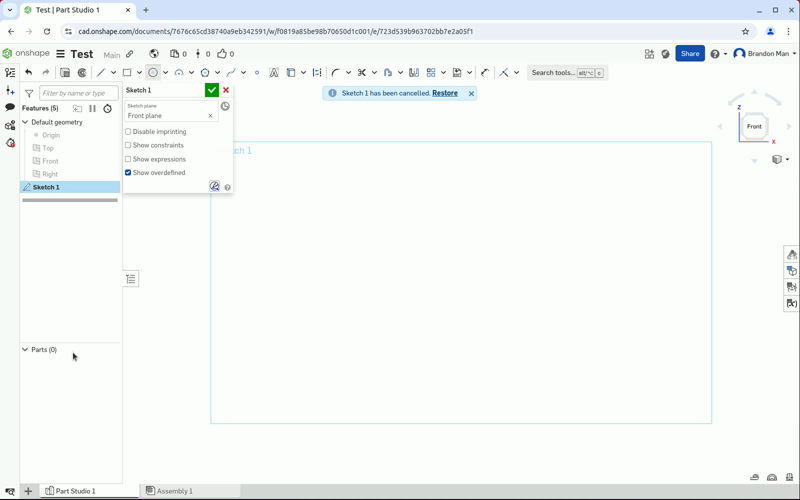
key_down(shift)
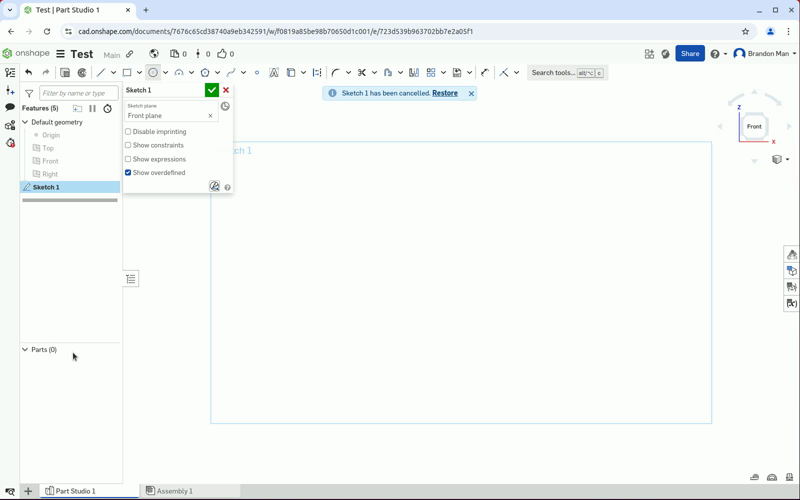
mouse_move(460, 282)
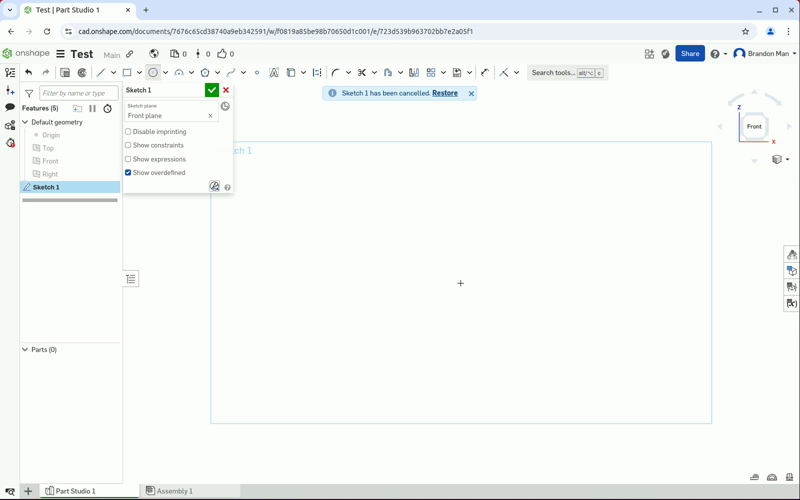
click(460, 282)
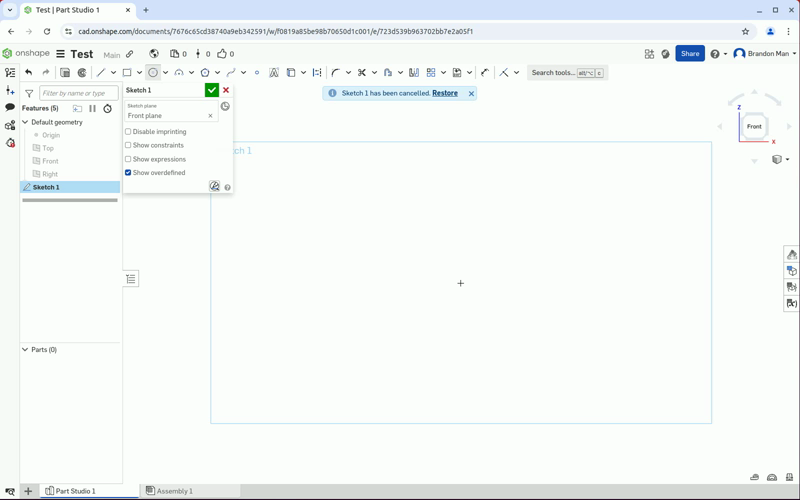
key_up(shift)
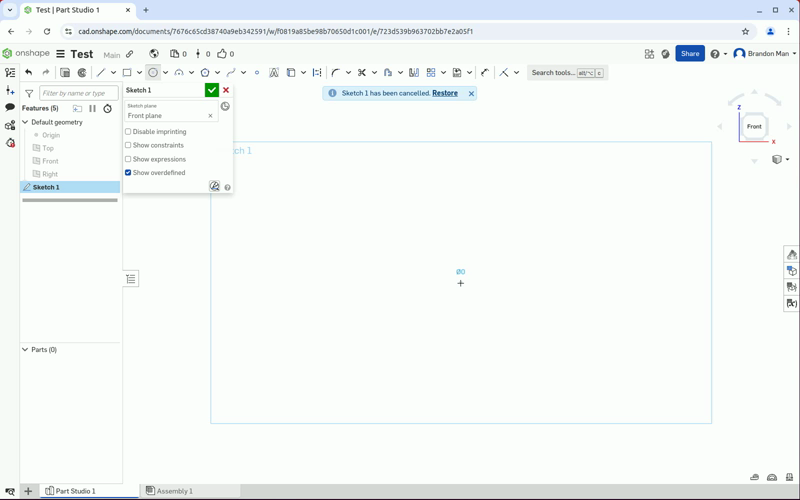
mouse_move(505, 282)
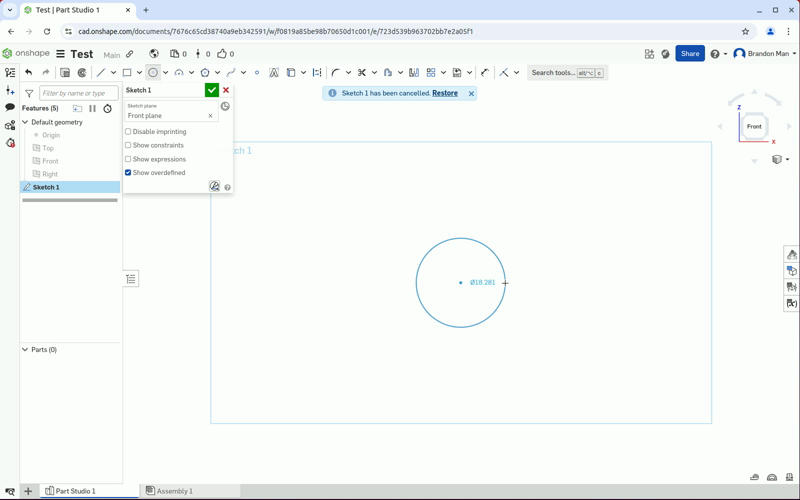
click(505, 282)
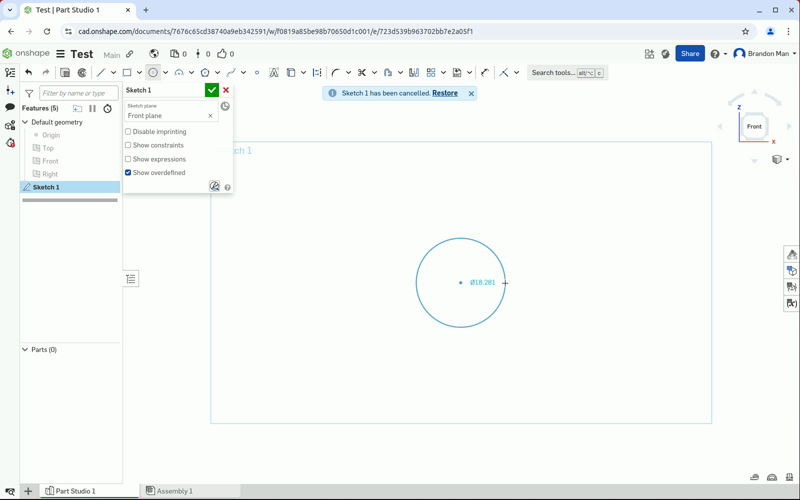
key(esc)
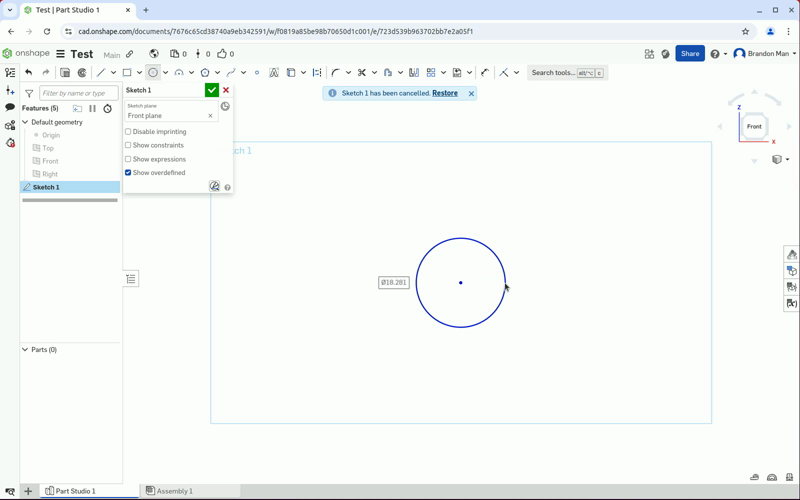
key(c)
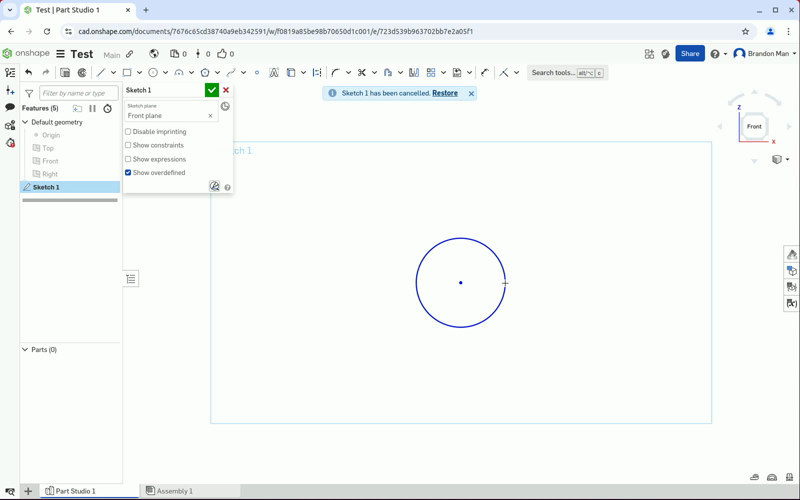
key_down(shift)
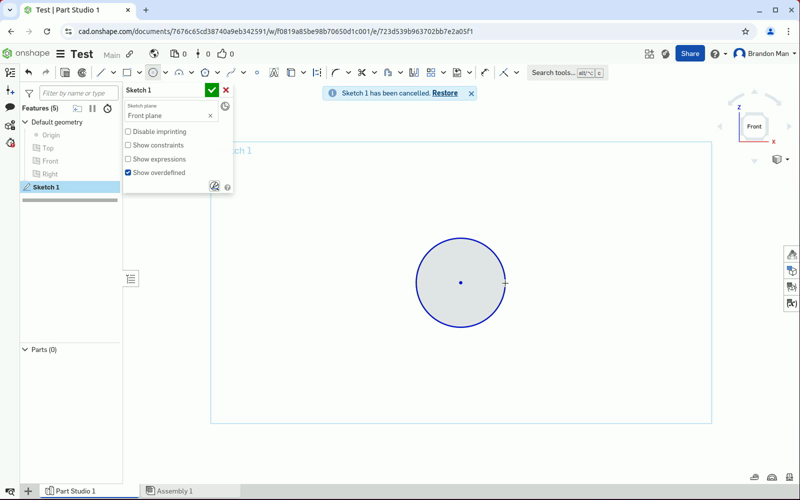
mouse_move(460, 282)
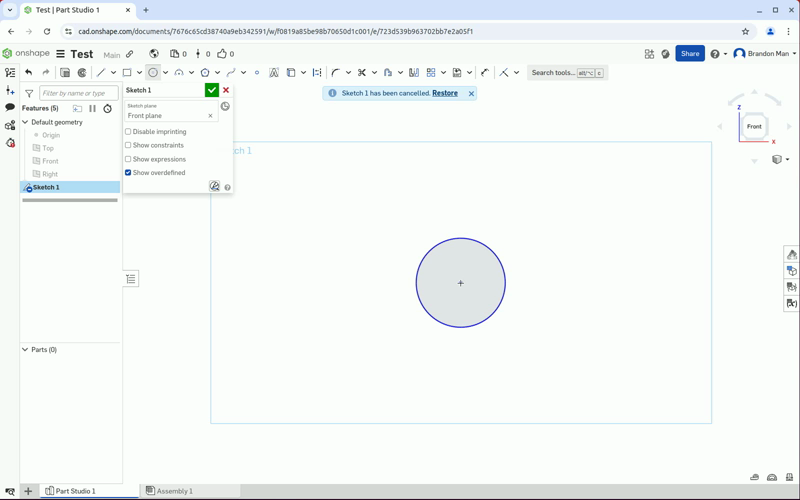
click(460, 282)
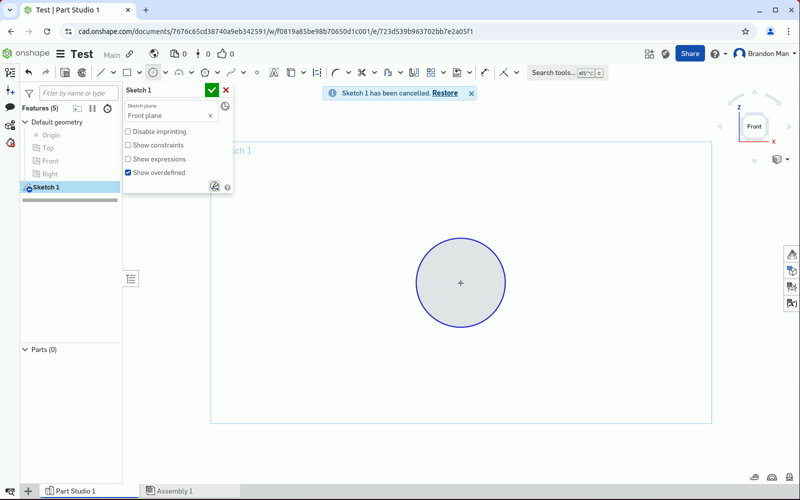
key_up(shift)
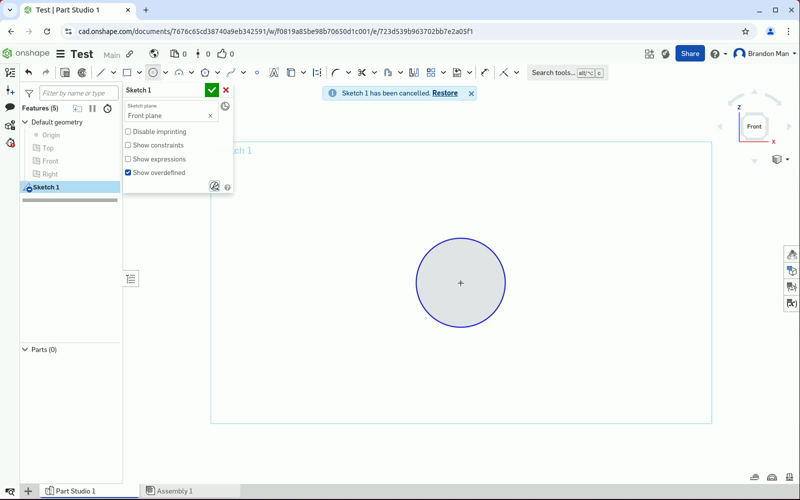
mouse_move(478, 282)
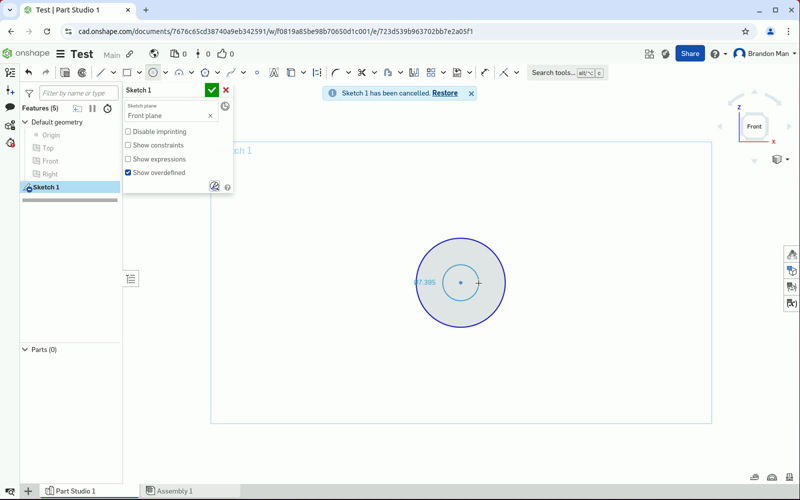
click(478, 282)
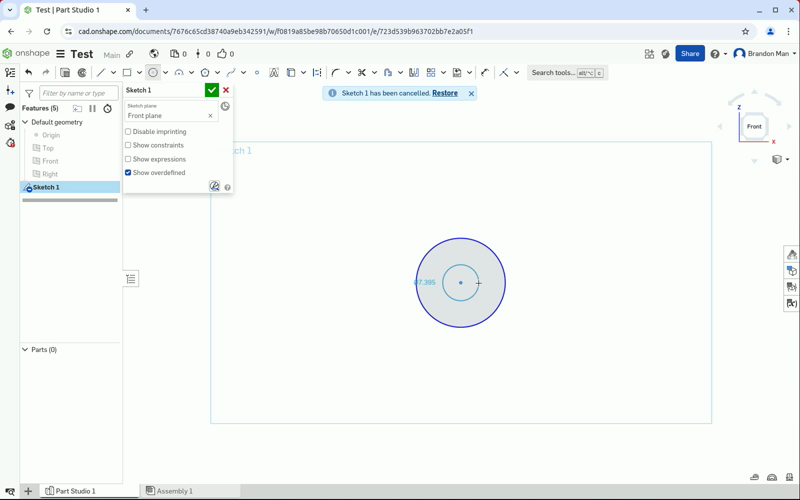
key(esc)
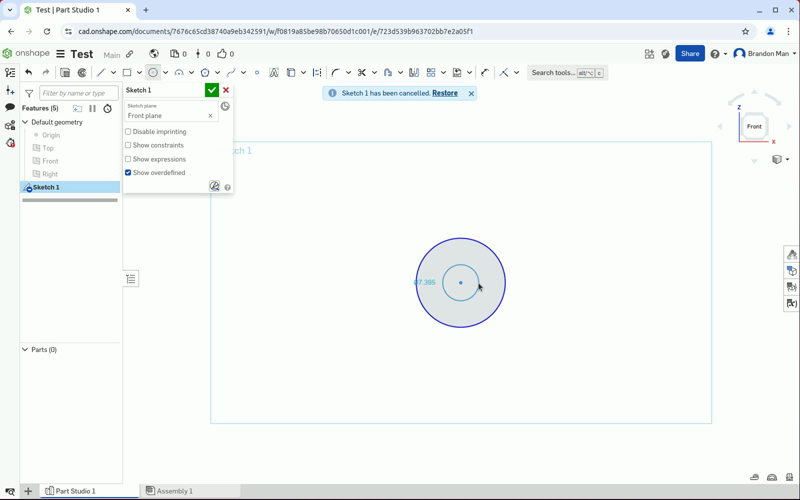
mouse_move(449, 316)
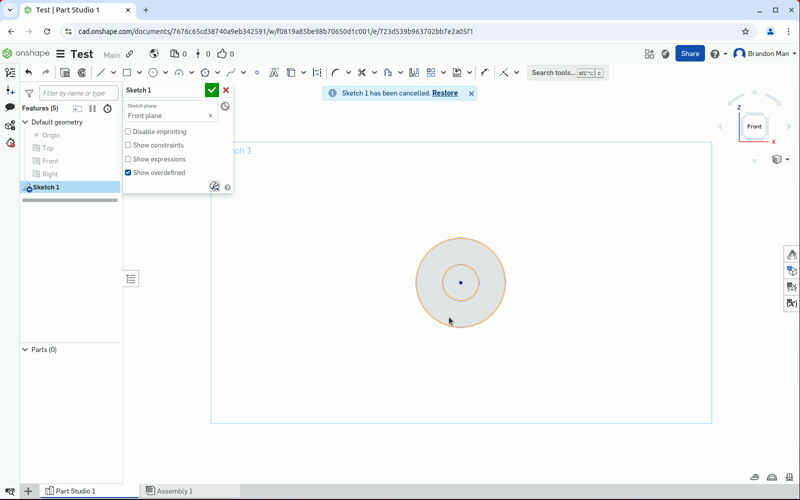
click(449, 316)
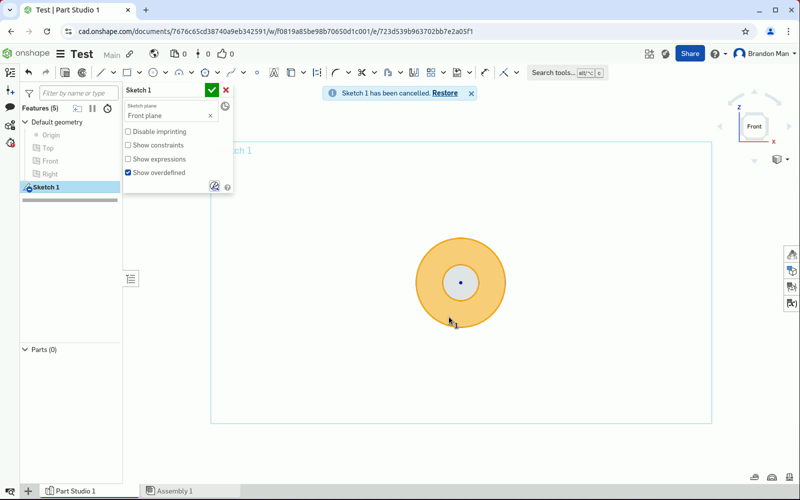
mouse_move(73, 352)
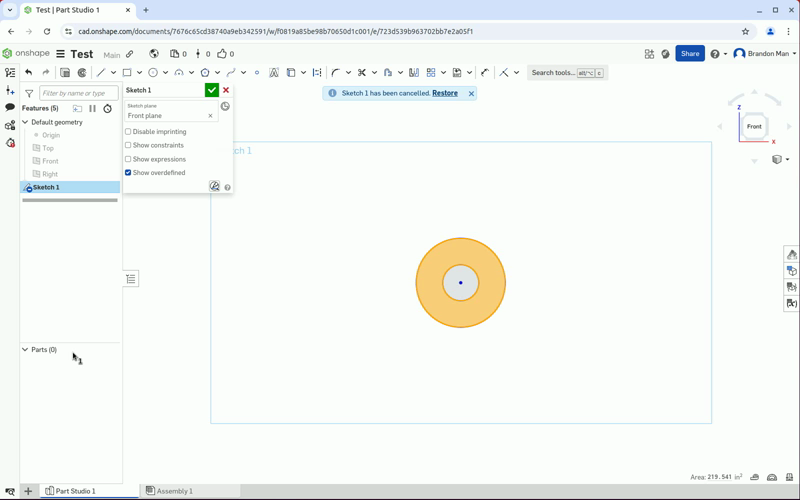
key(shift+y)
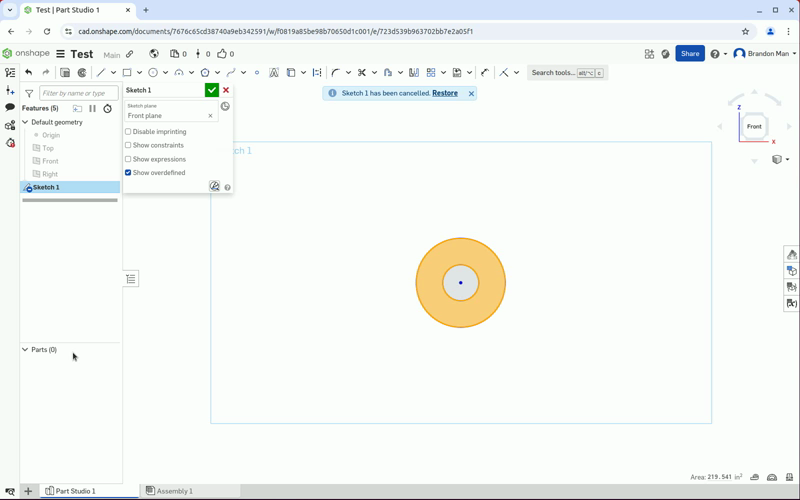
key(shift+e)
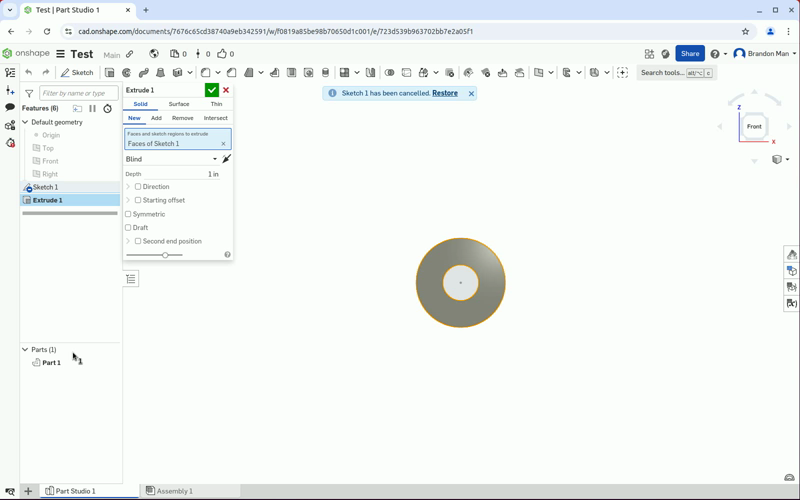
mouse_move(143, 106)
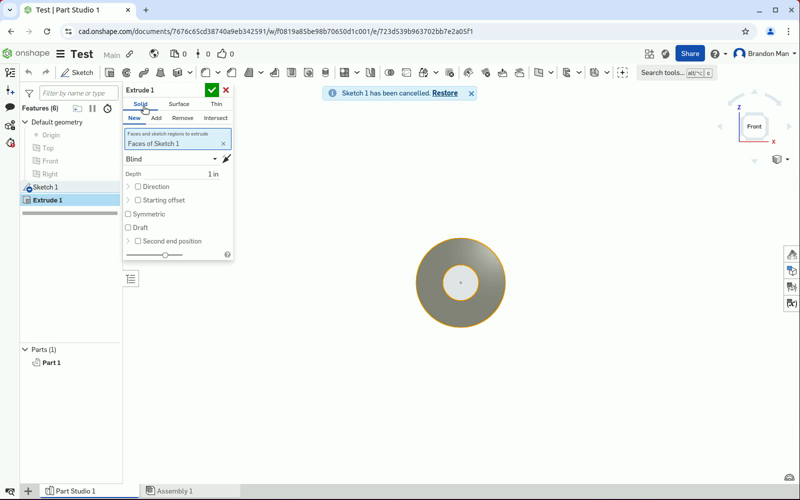
click(143, 106)
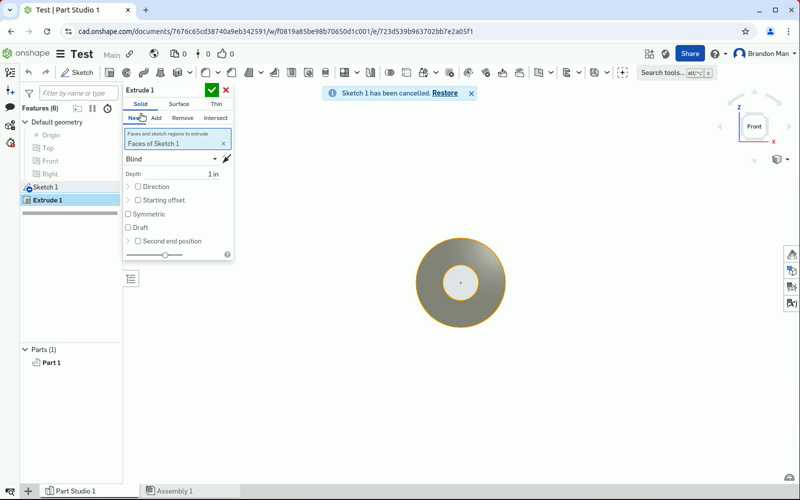
mouse_move(137, 120)
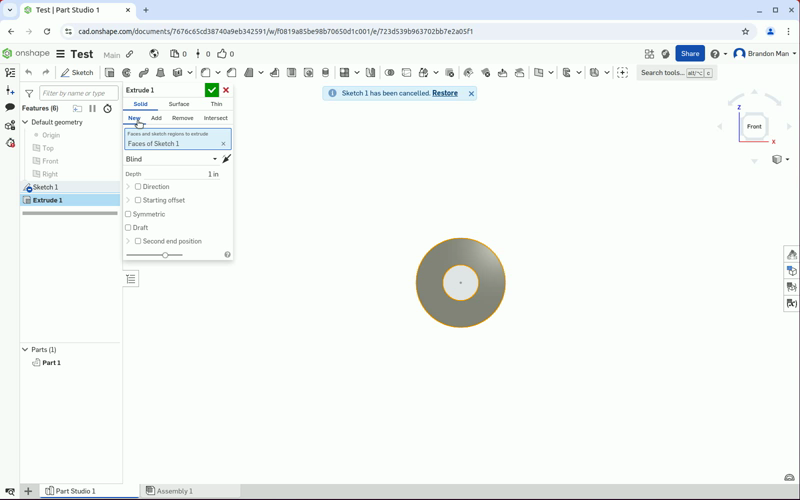
click(137, 120)
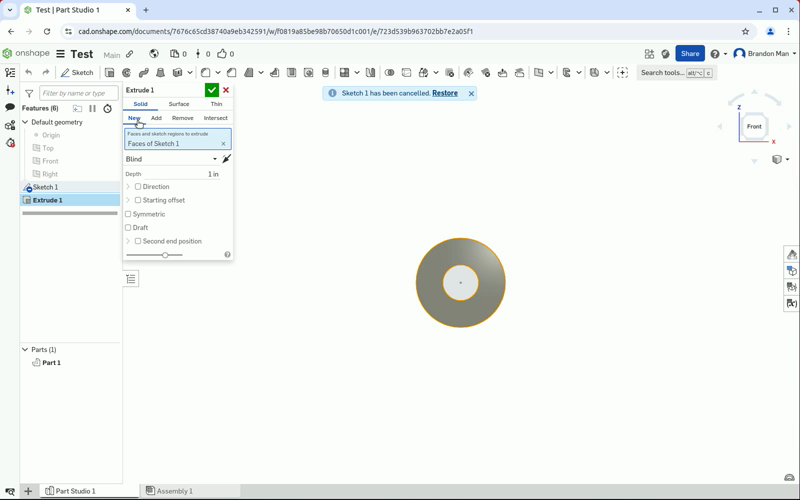
key(tab, 4)
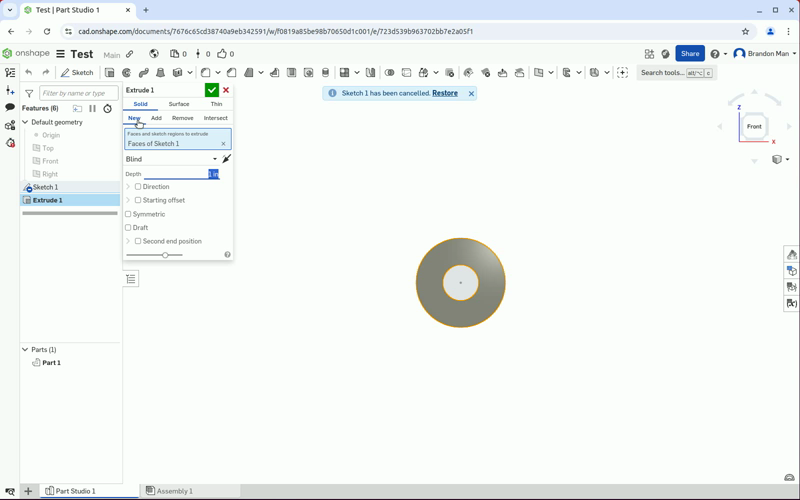
text(3.611)
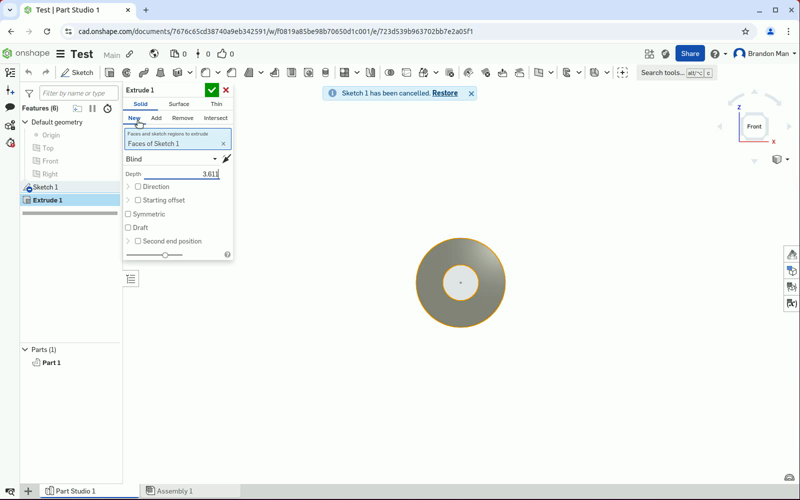
key(enter)
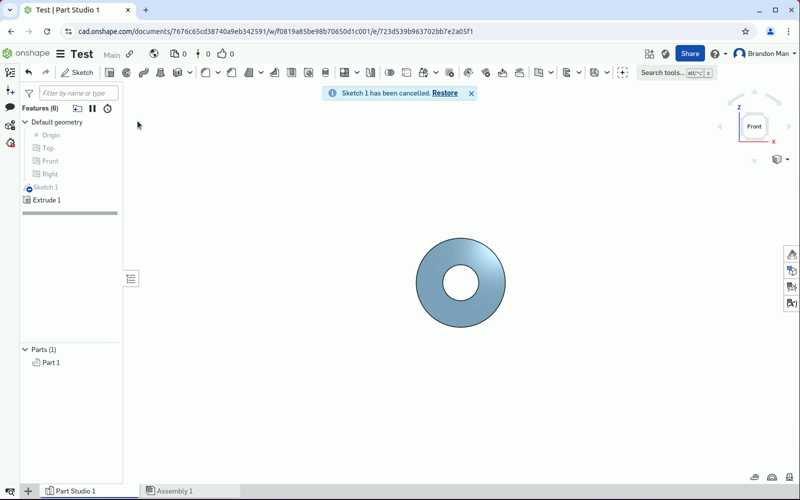
key(shift+h)
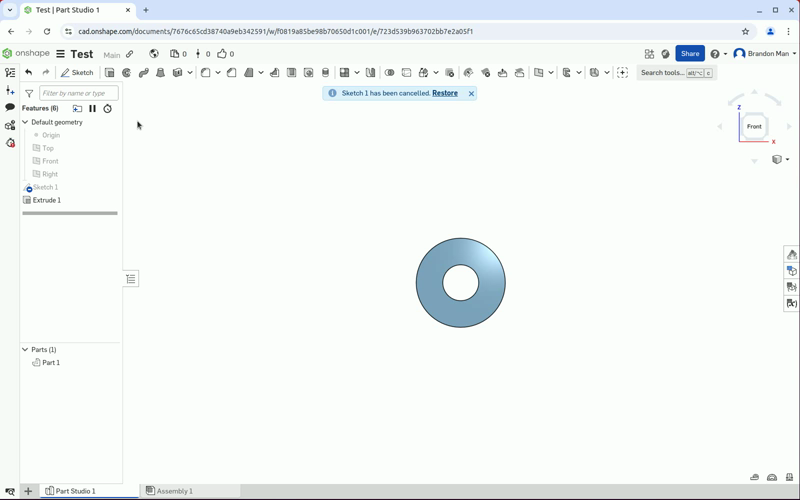
key(shift+h)
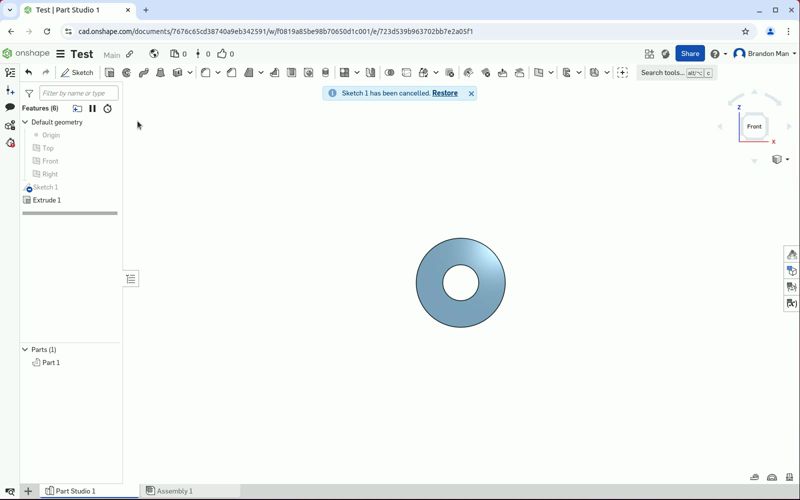
mouse_move(73, 189)
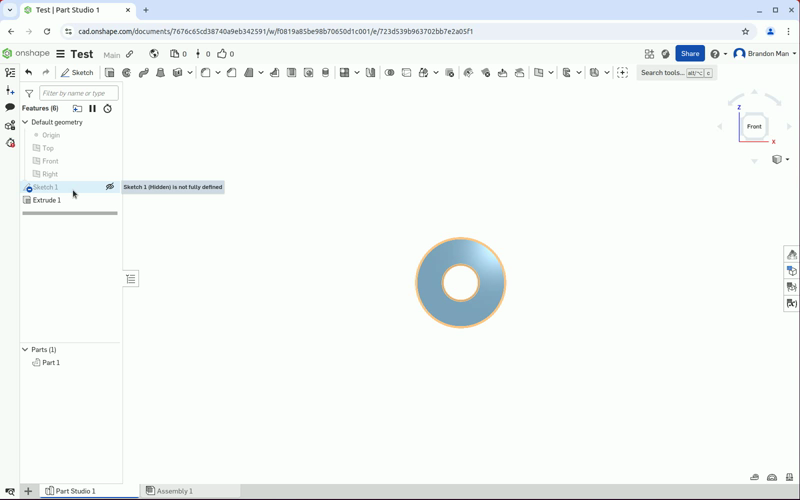
click(73, 189)
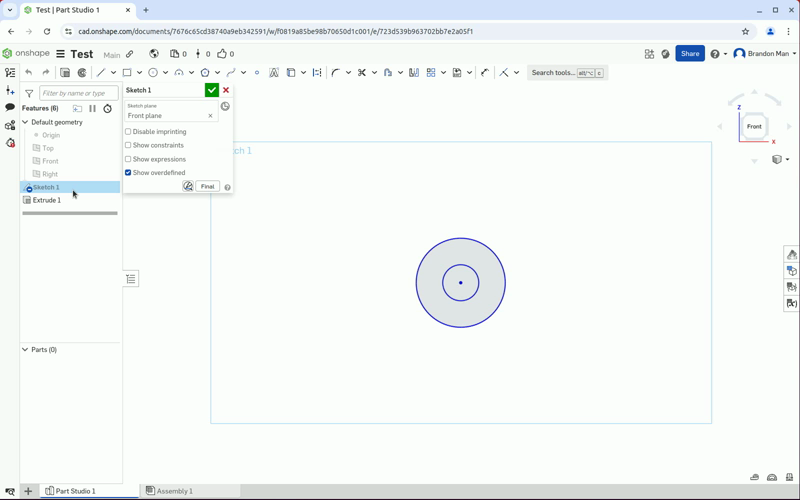
mouse_move(229, 92)
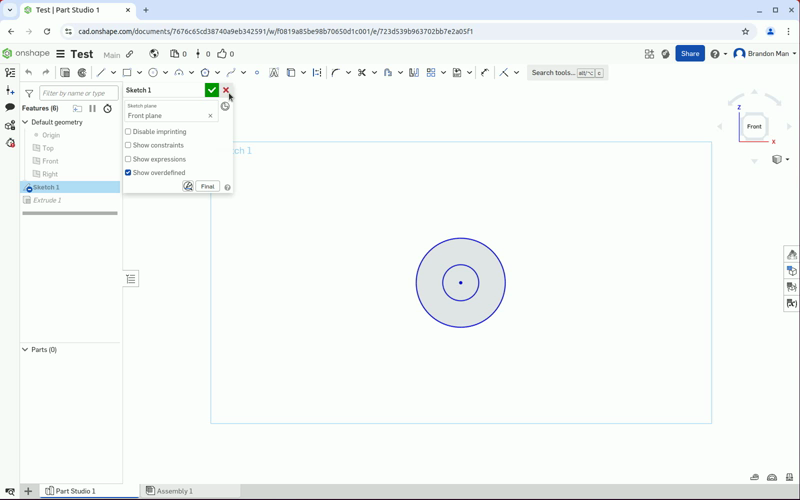
click(229, 92)
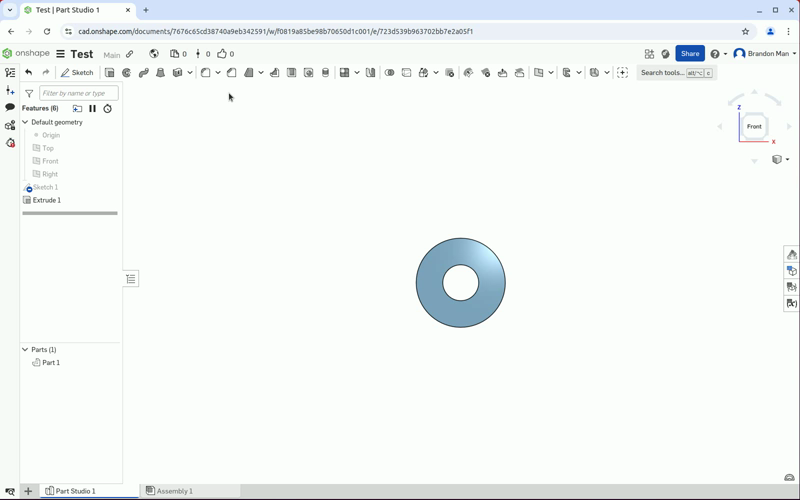
mouse_move(541, 75)
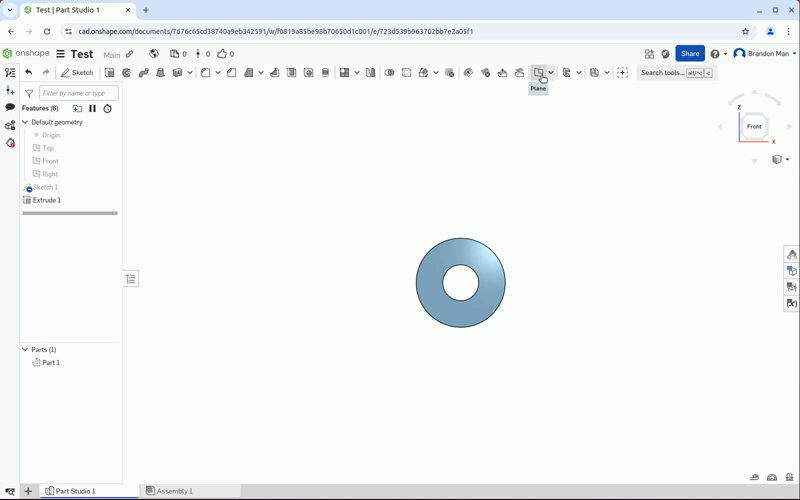
click(541, 75)
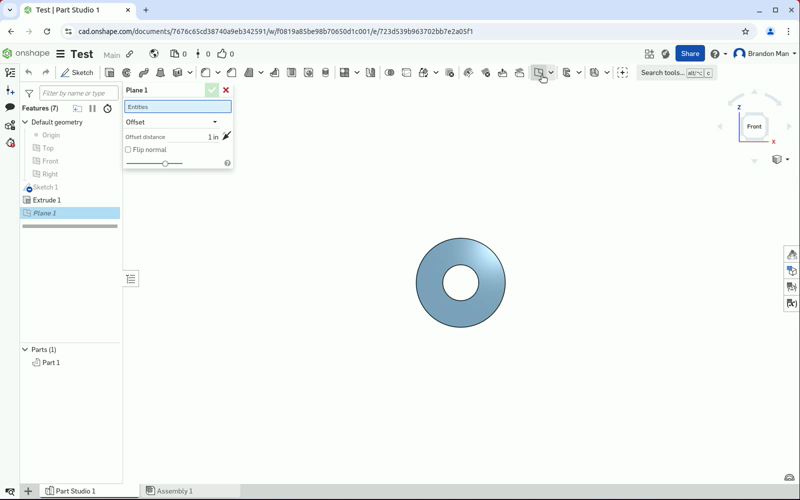
mouse_move(73, 163)
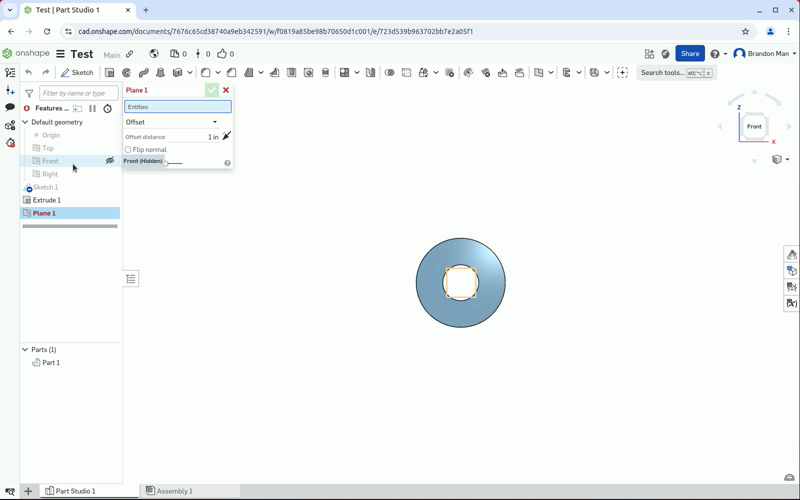
click(73, 163)
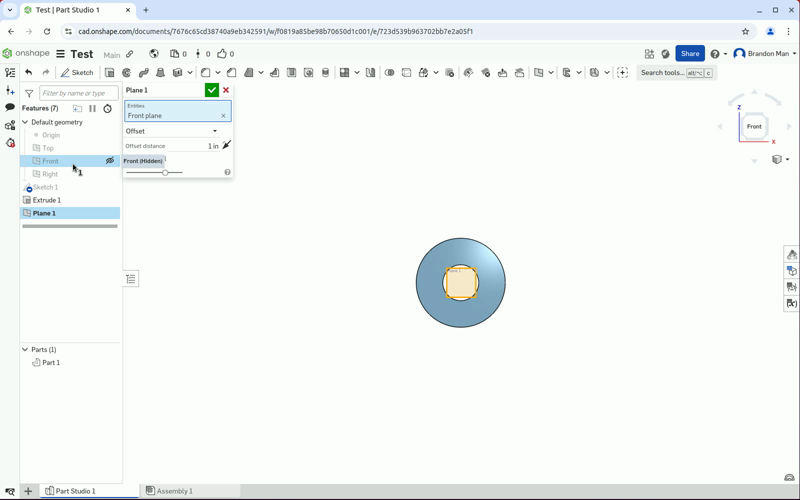
key(tab, 2)
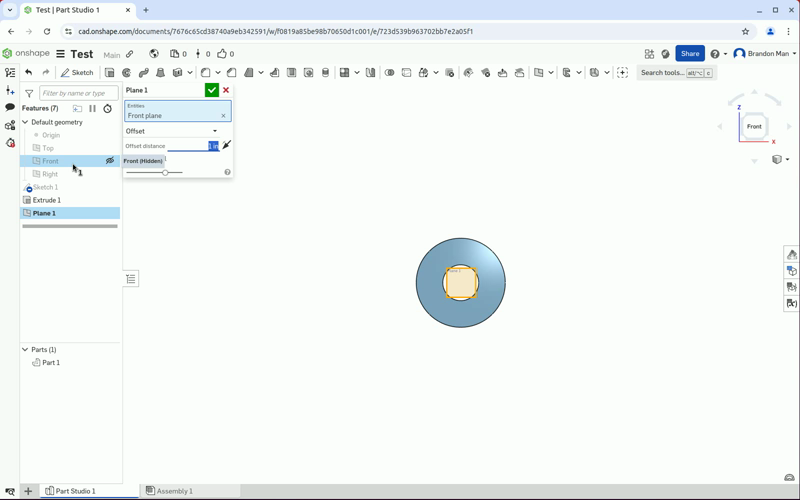
text(3.605)
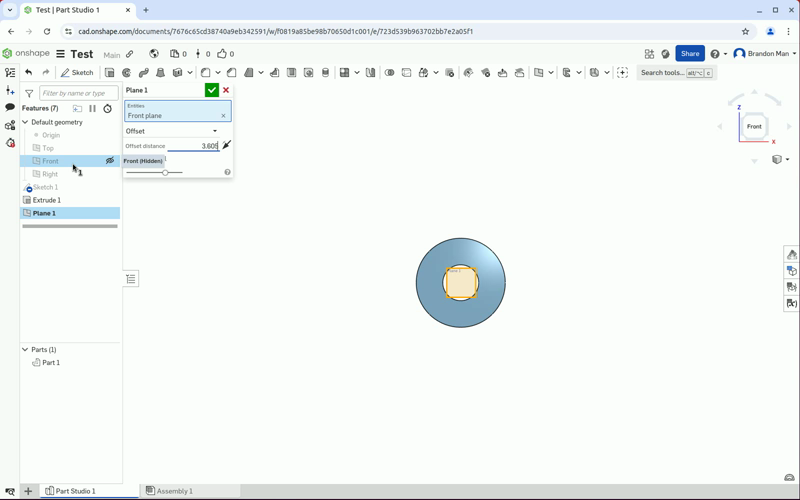
key(enter, 2)
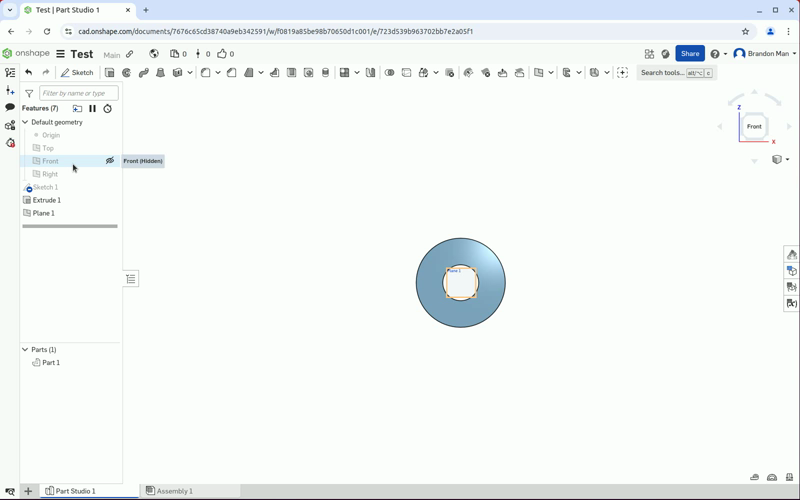
key(shift+s)
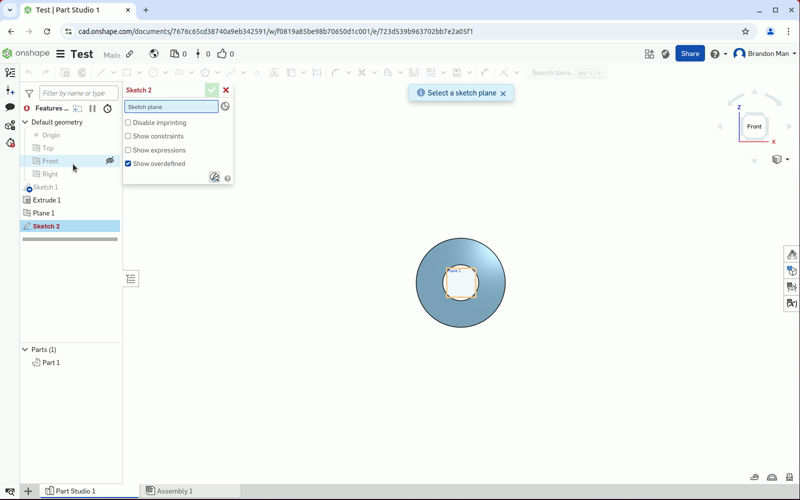
mouse_move(73, 215)
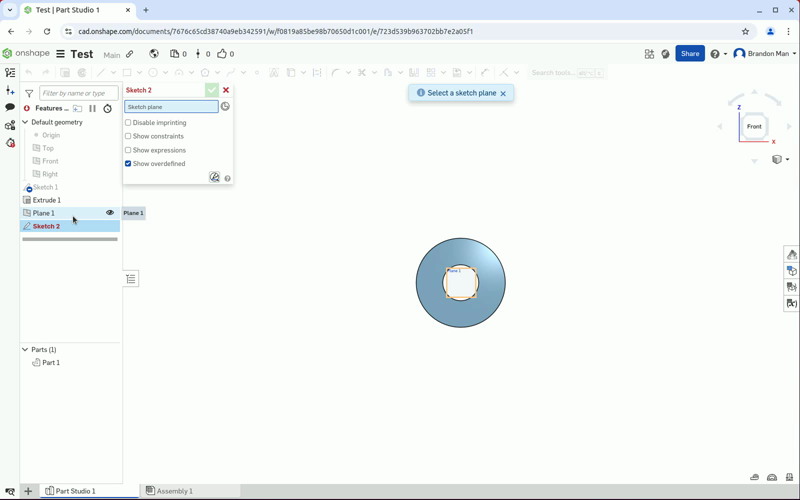
click(73, 215)
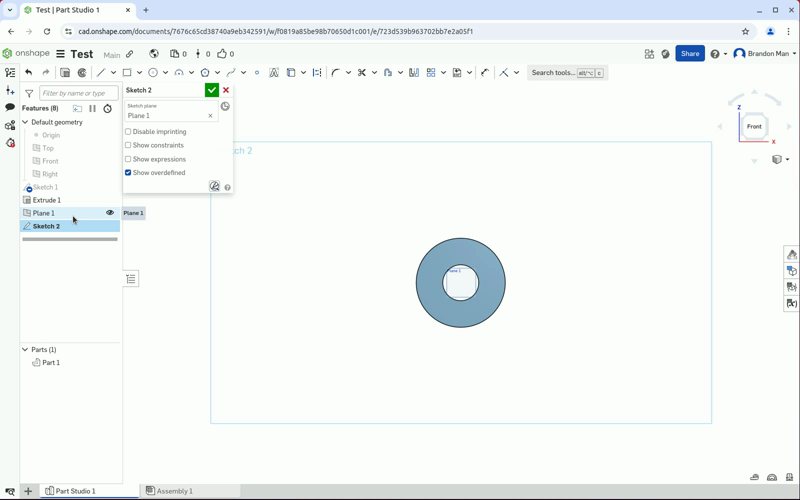
mouse_move(73, 352)
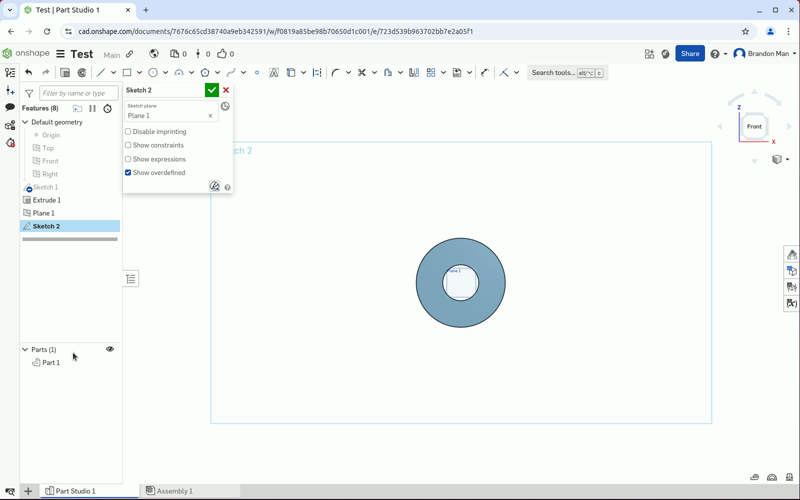
key(y)
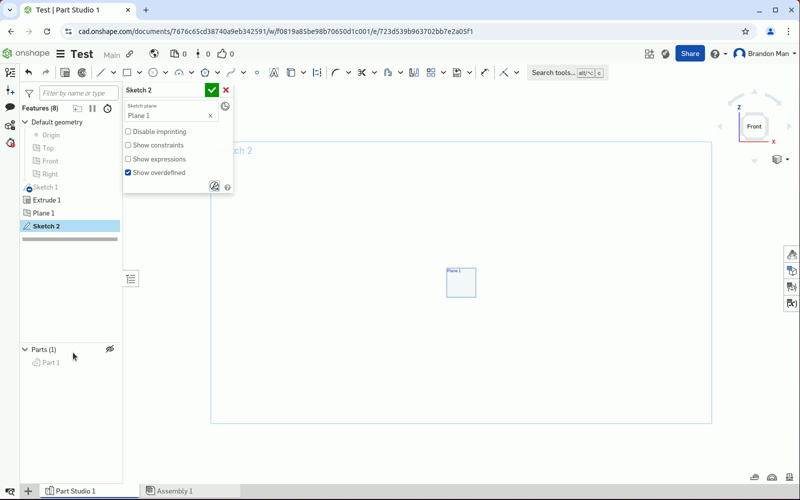
key(c)
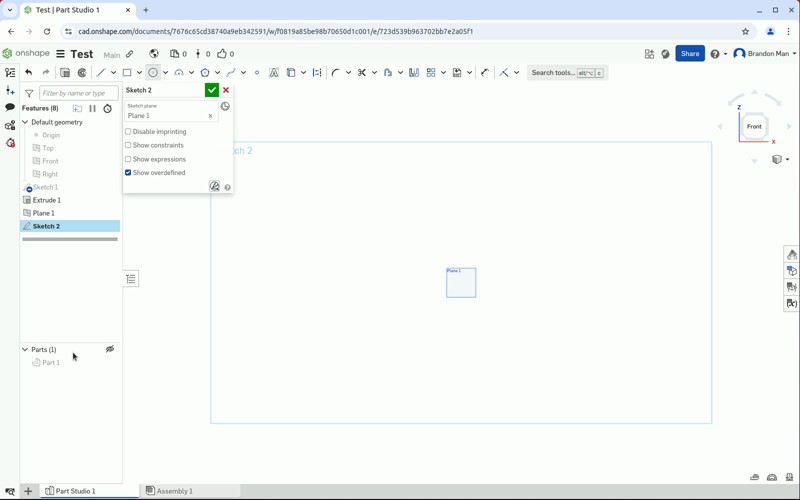
key_down(shift)
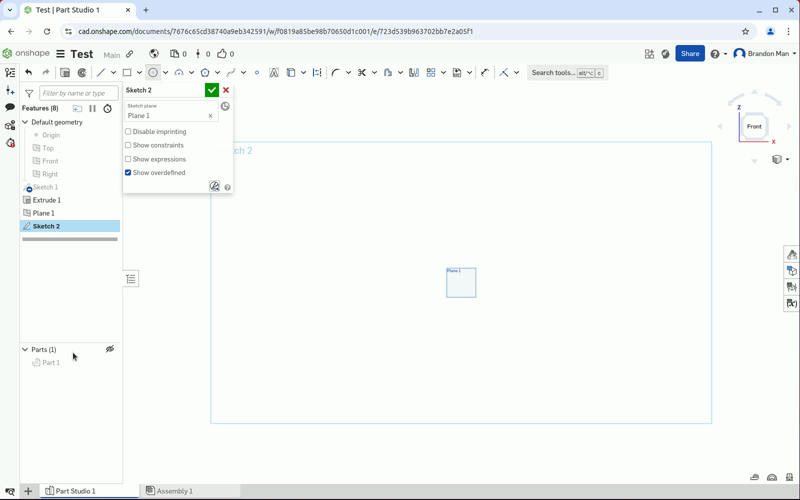
mouse_move(460, 282)
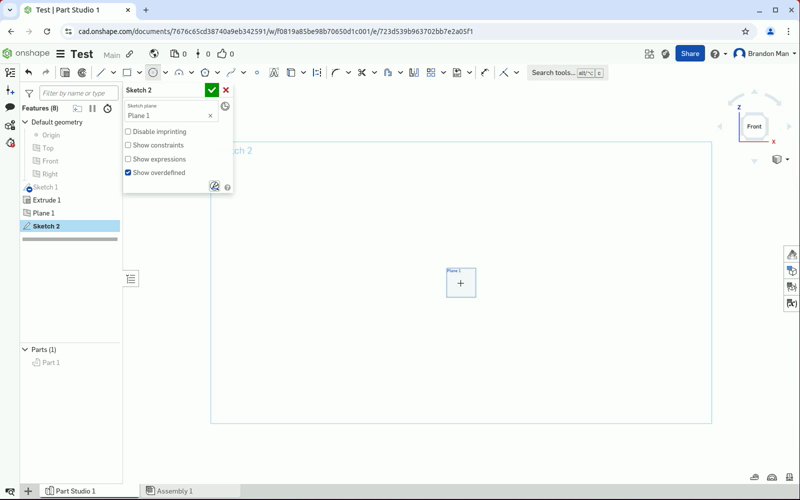
click(460, 282)
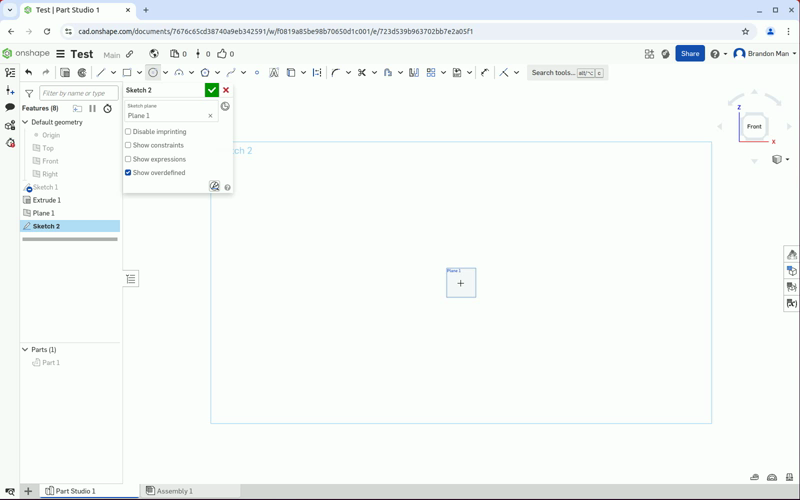
key_up(shift)
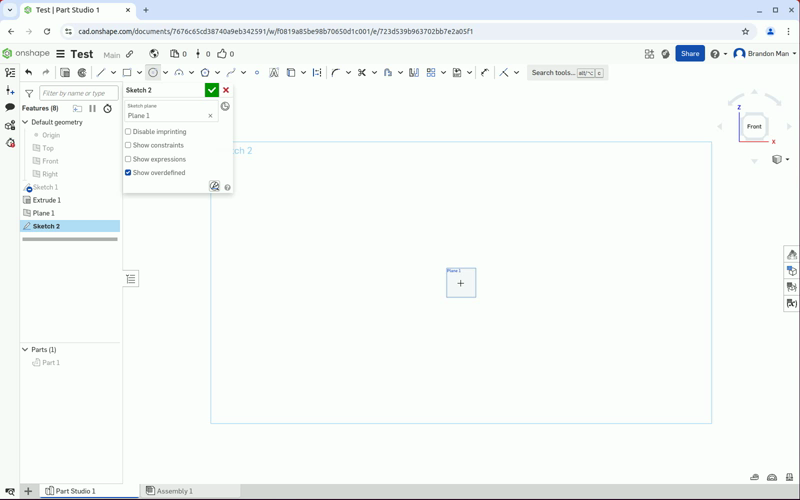
mouse_move(492, 282)
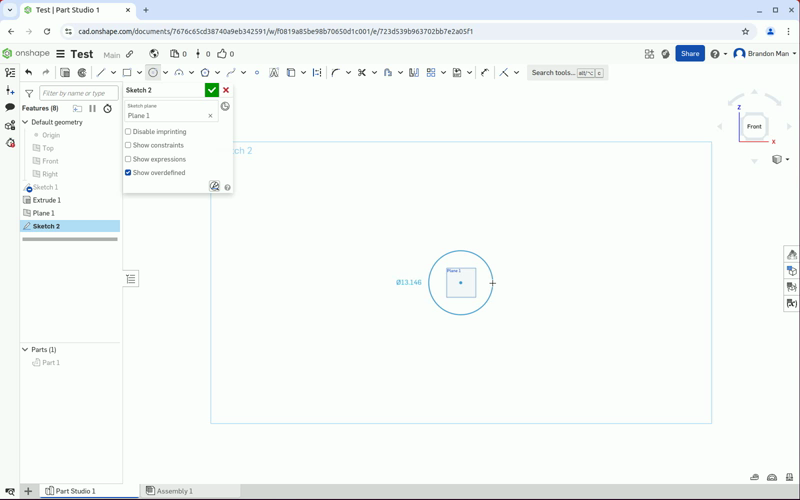
click(492, 282)
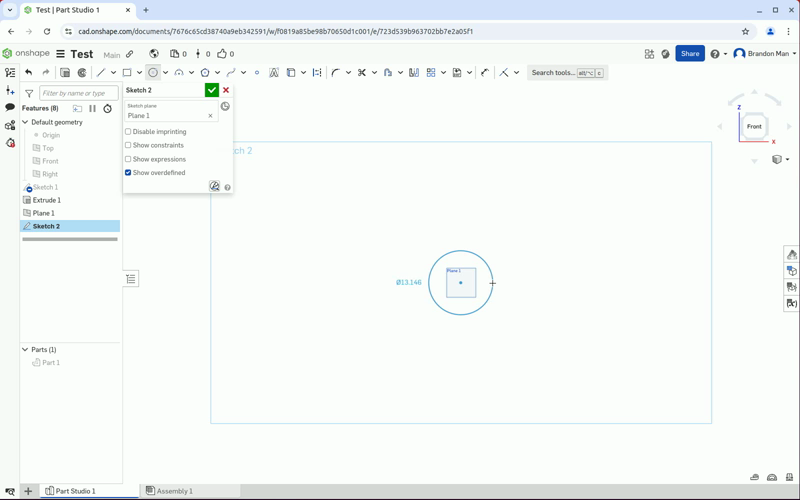
key(esc)
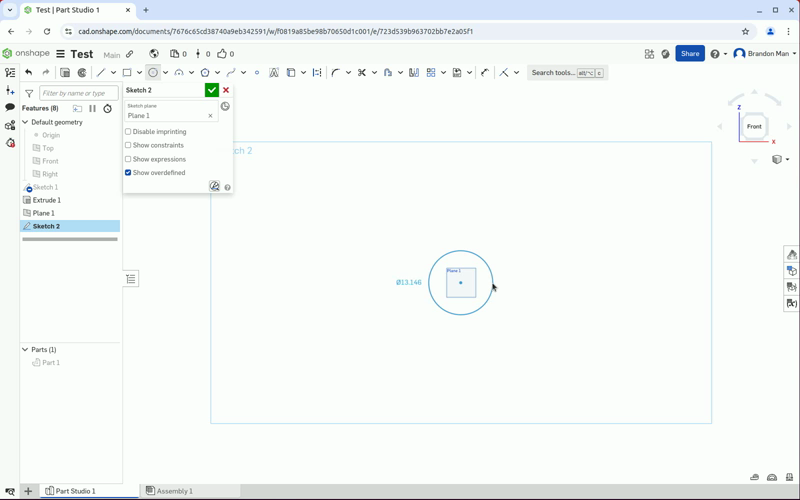
key(c)
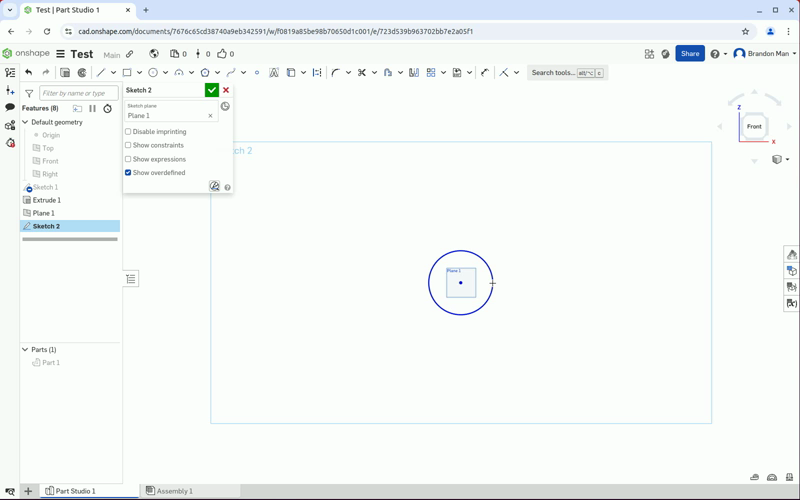
key_down(shift)
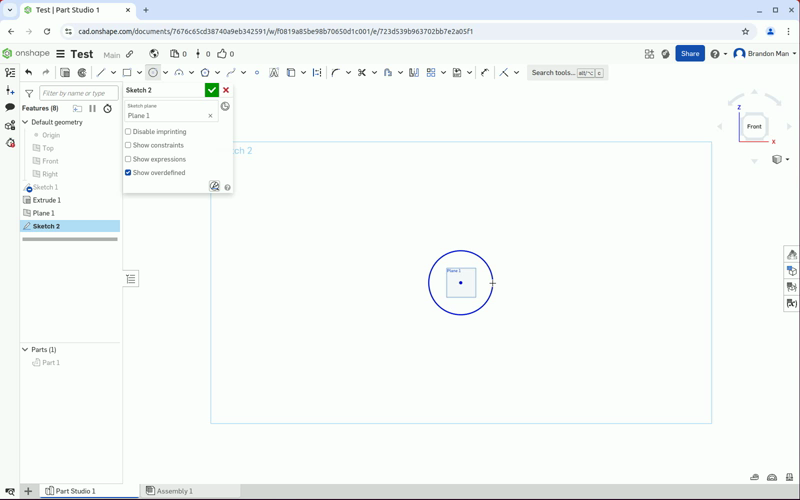
mouse_move(460, 282)
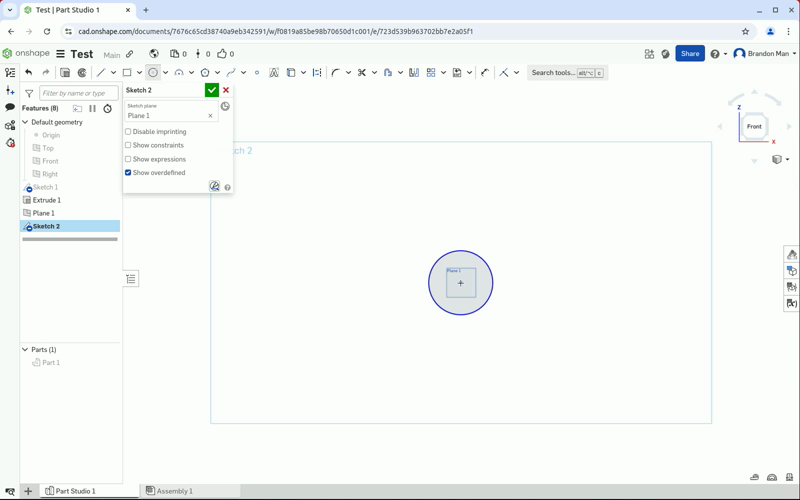
click(460, 282)
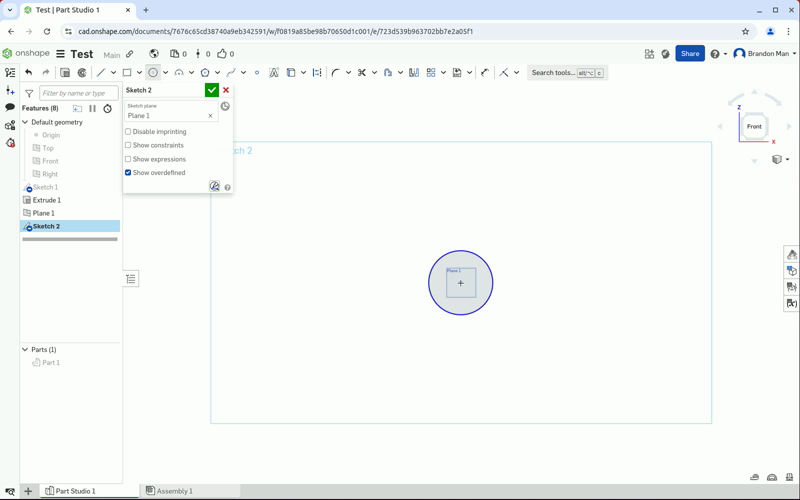
key_up(shift)
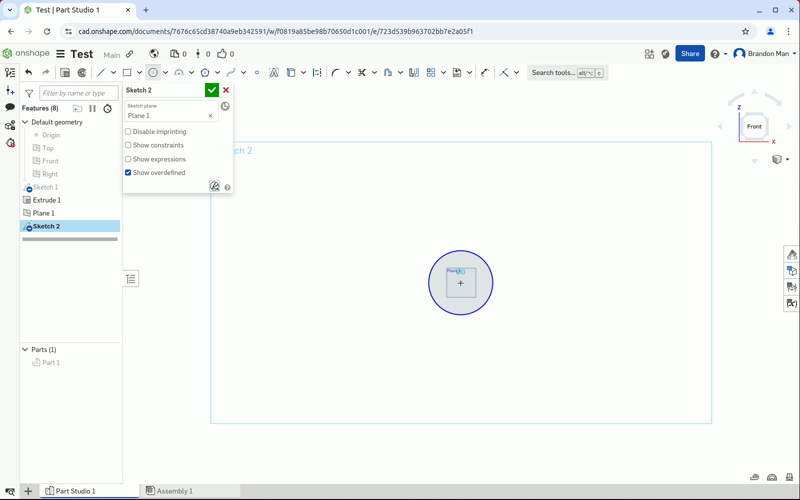
mouse_move(478, 282)
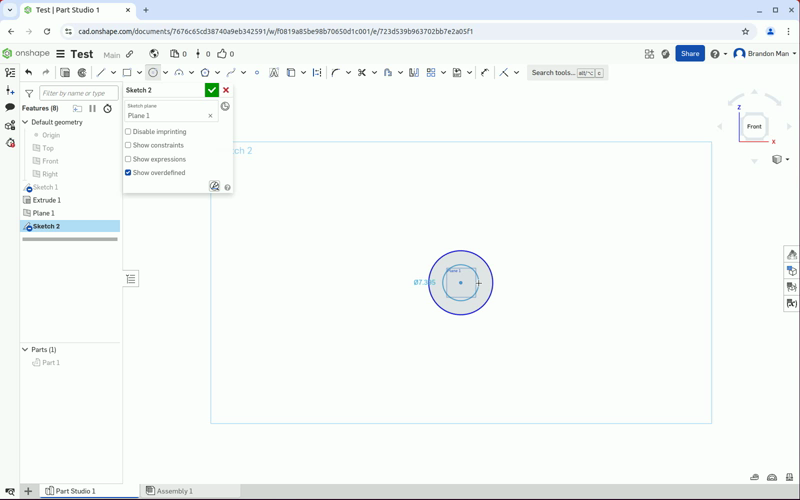
click(478, 282)
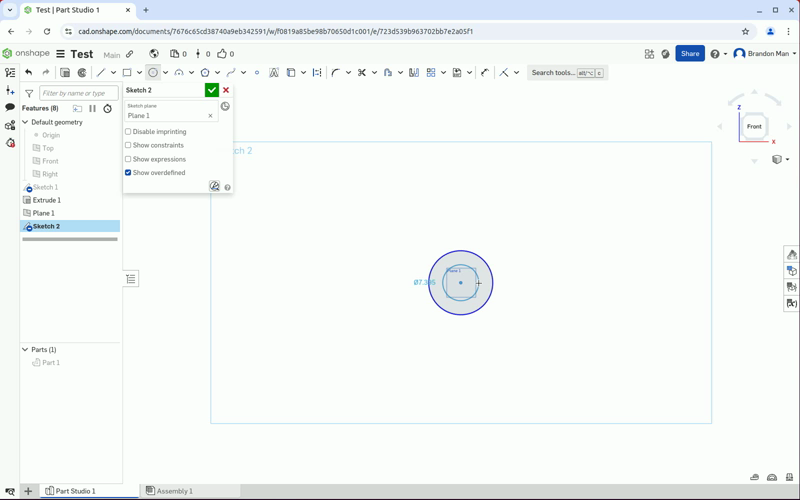
key(esc)
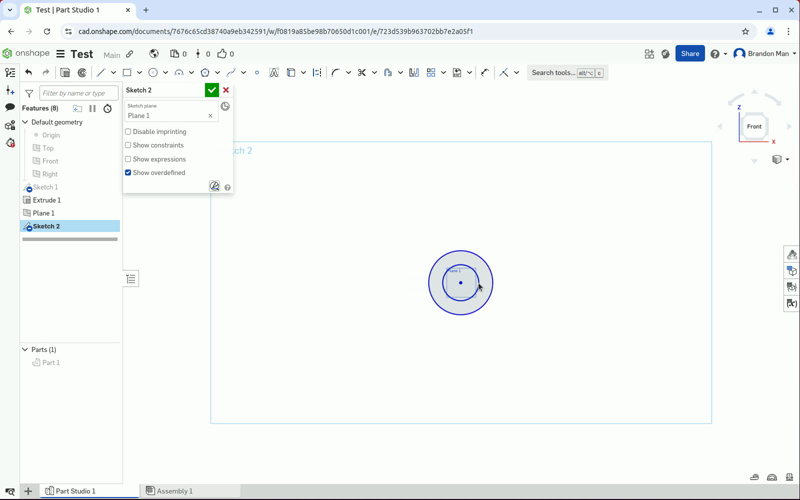
mouse_move(453, 255)
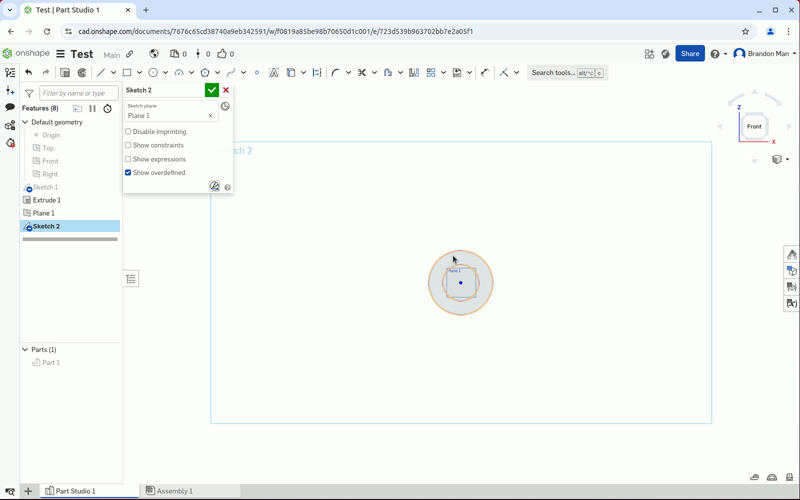
click(453, 255)
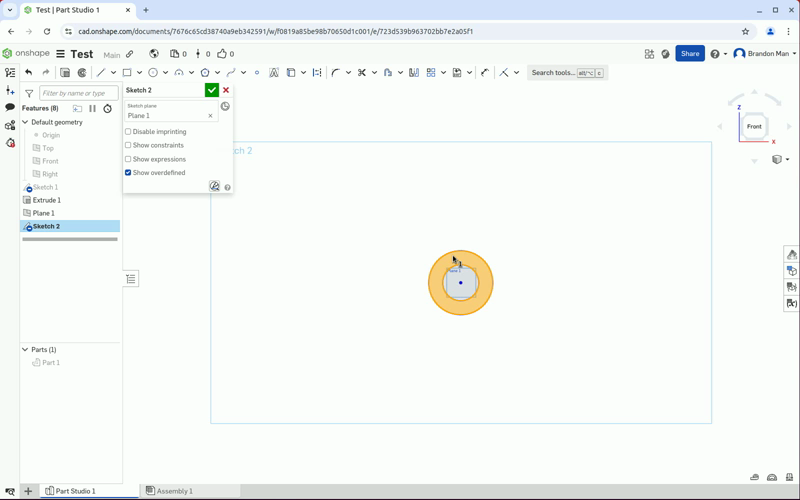
mouse_move(73, 352)
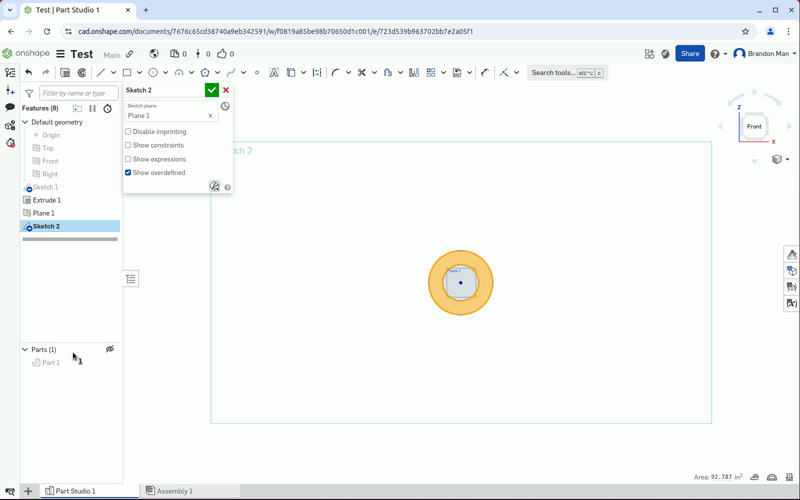
key(shift+y)
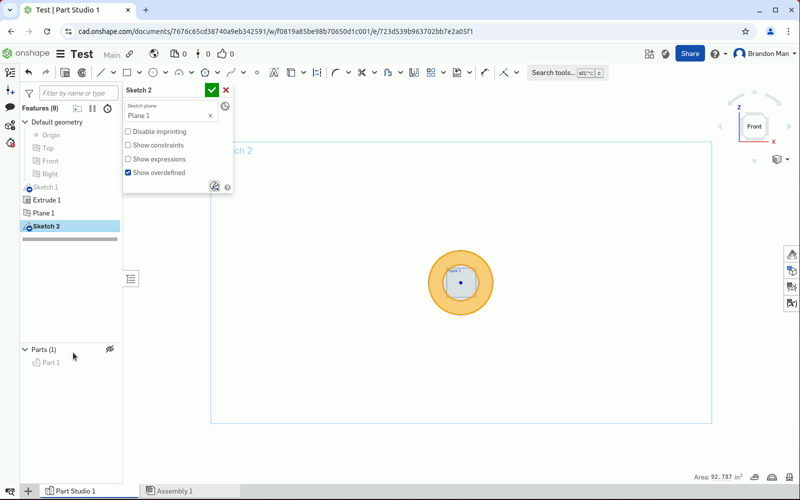
key(shift+e)
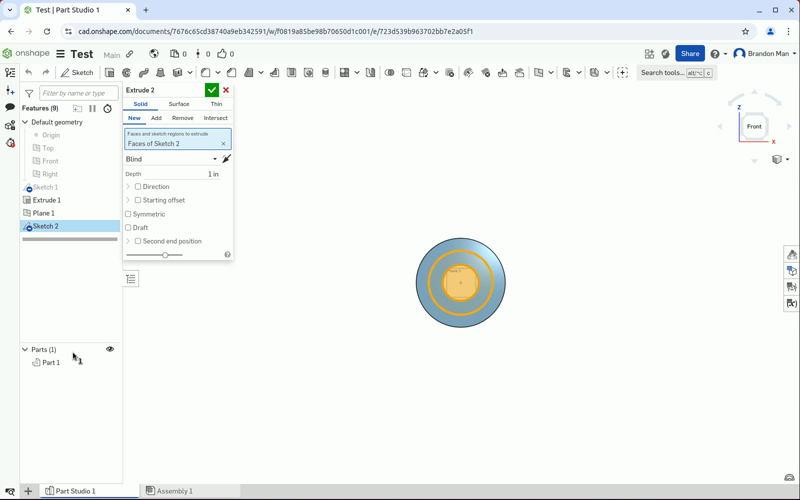
mouse_move(143, 106)
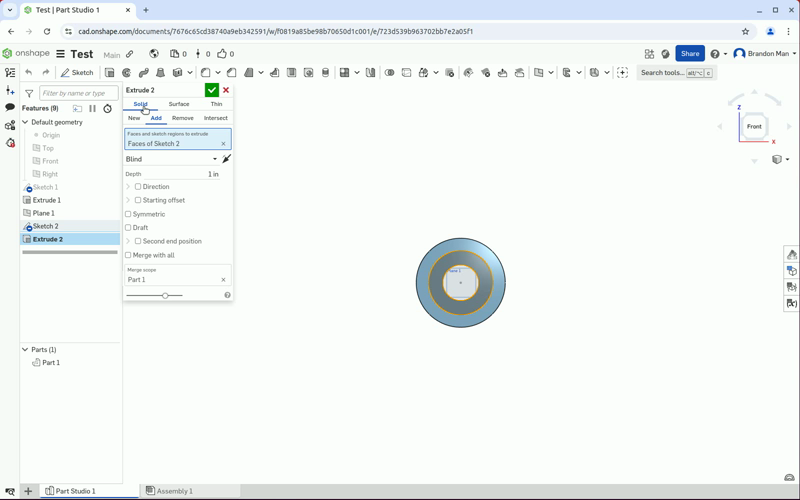
click(143, 106)
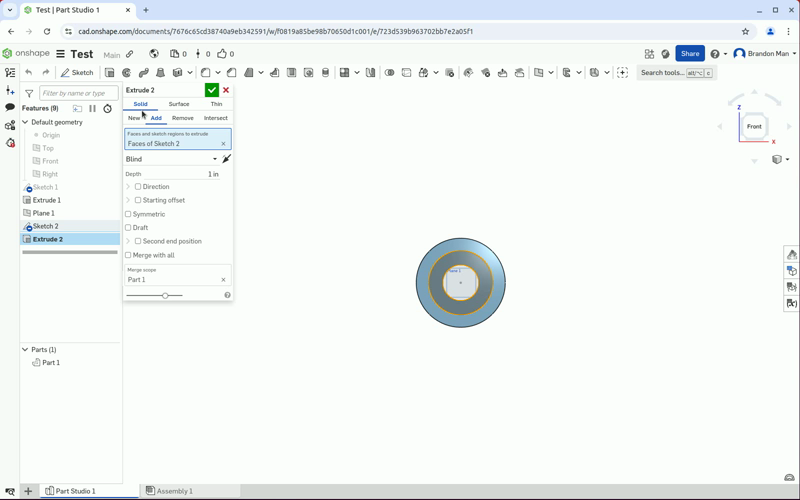
mouse_move(137, 120)
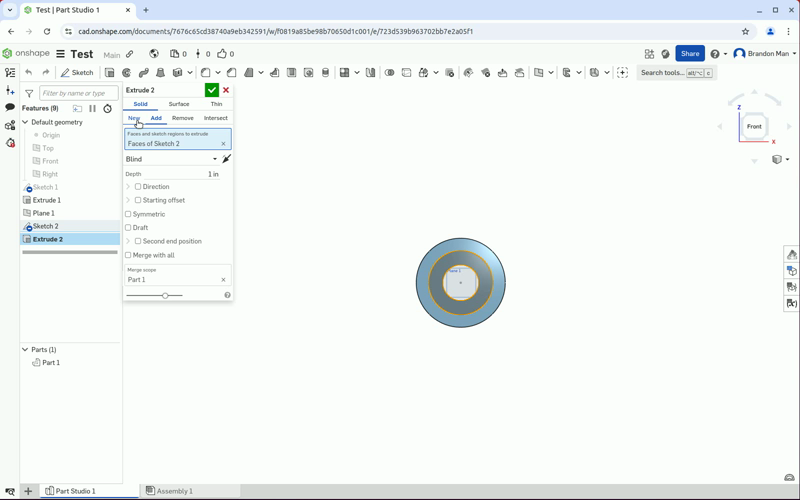
click(137, 120)
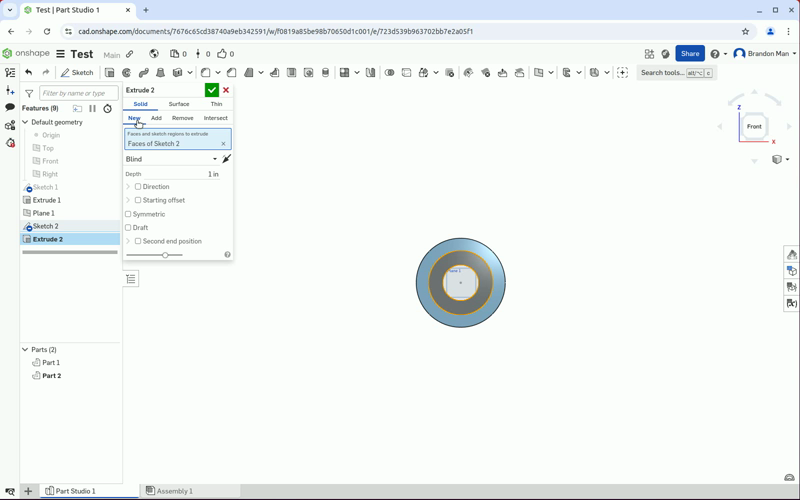
key(tab, 4)
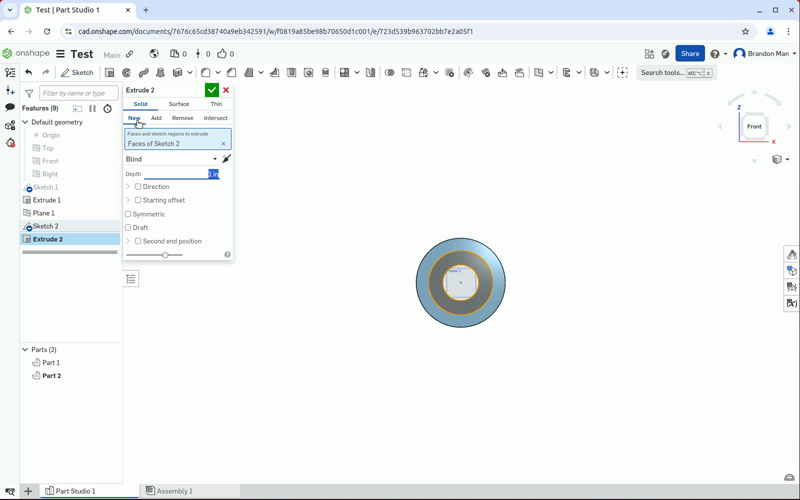
text(1.204)
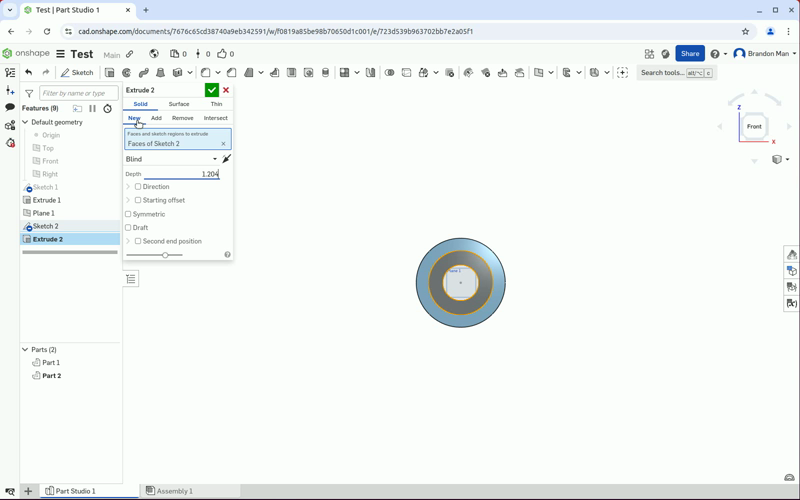
key(enter)
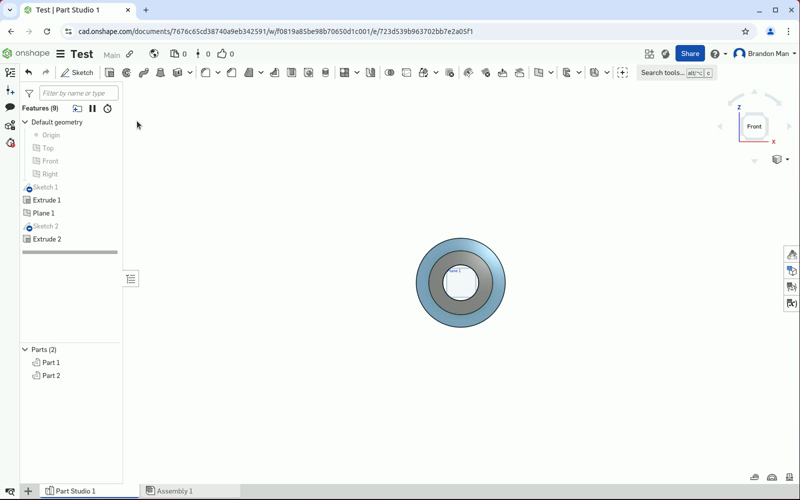
key(shift+h)
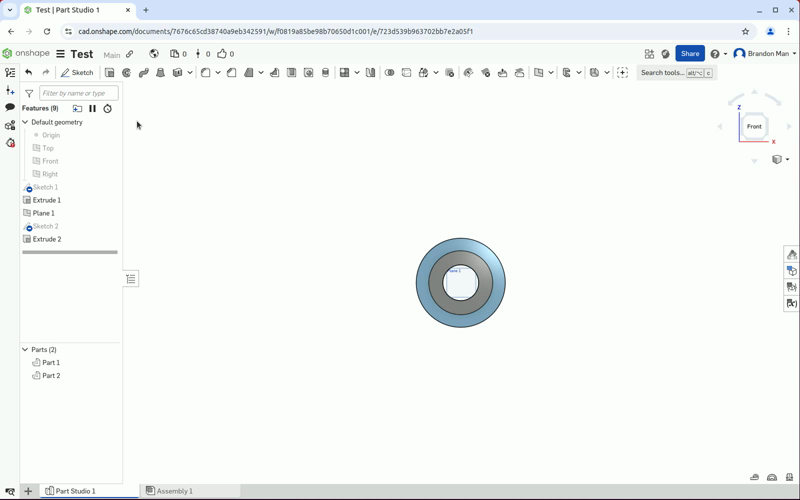
key(shift+h)
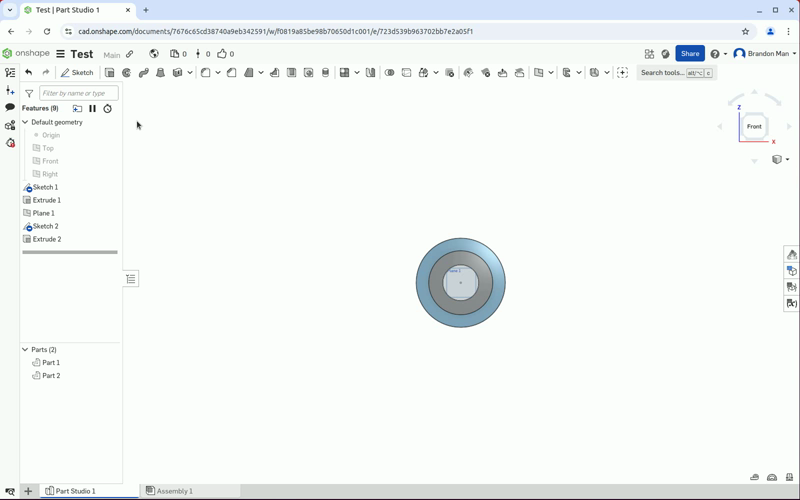
key(shift+7)
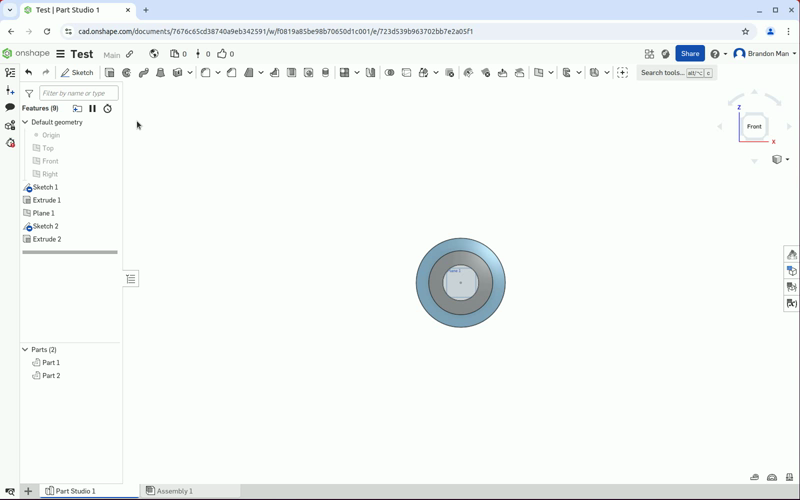
key(left, 2)
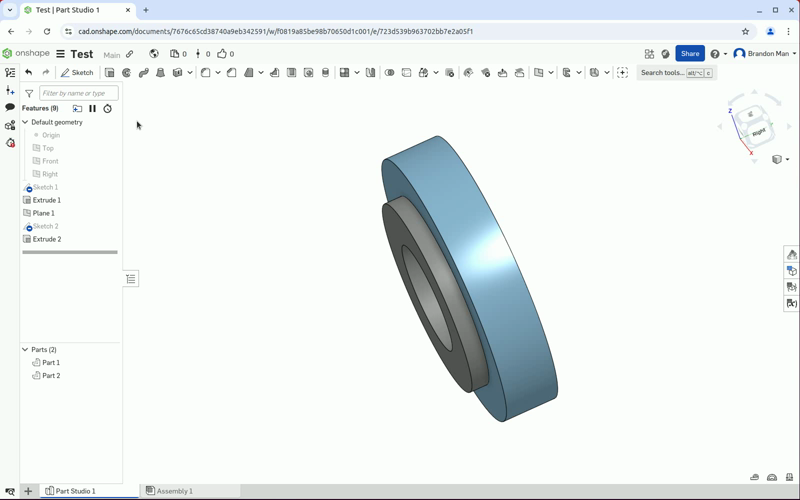
key(down, 2)
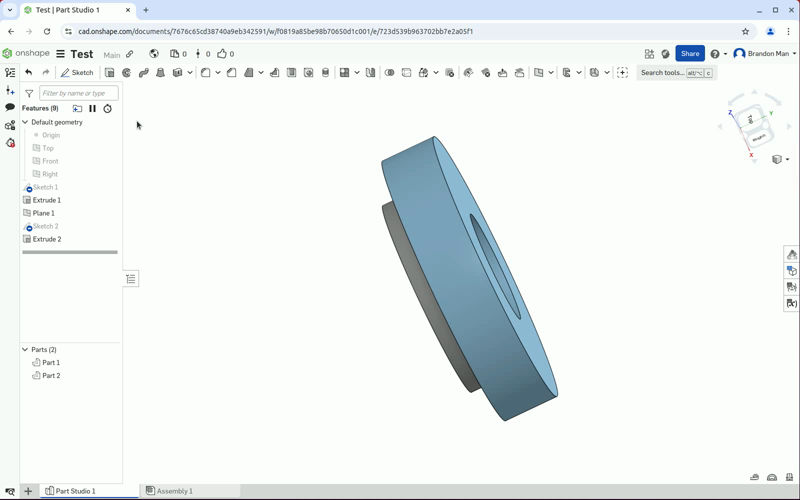
key(up, 2)
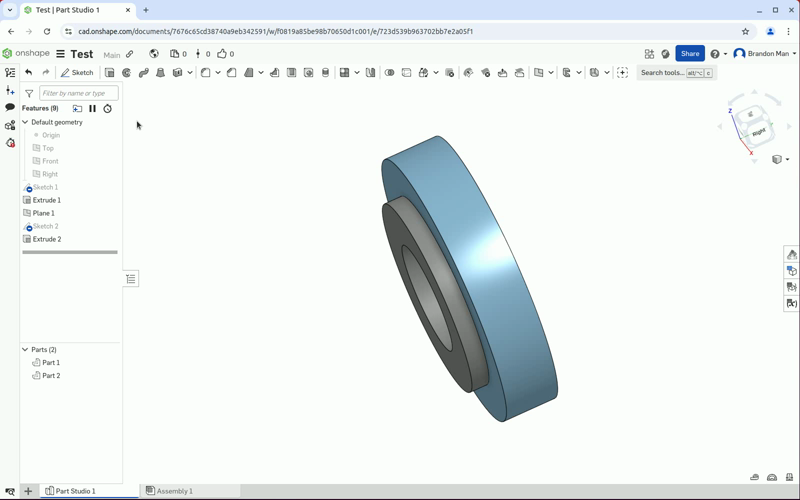
key(right, 2)
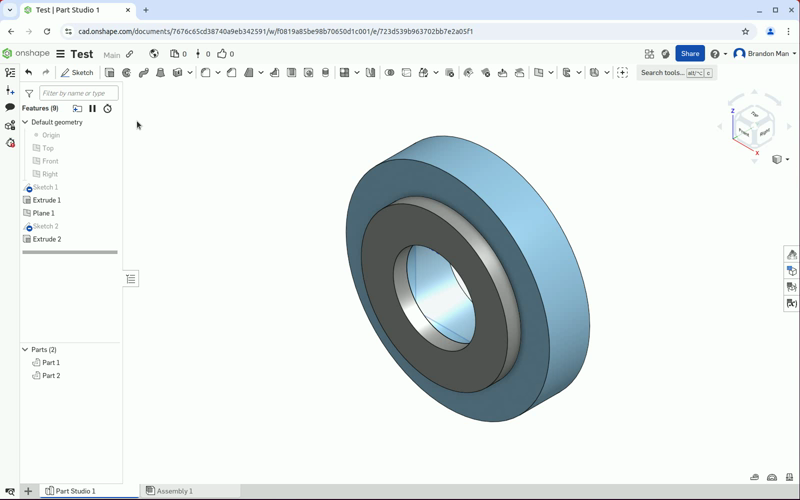
mouse_move(73, 189)
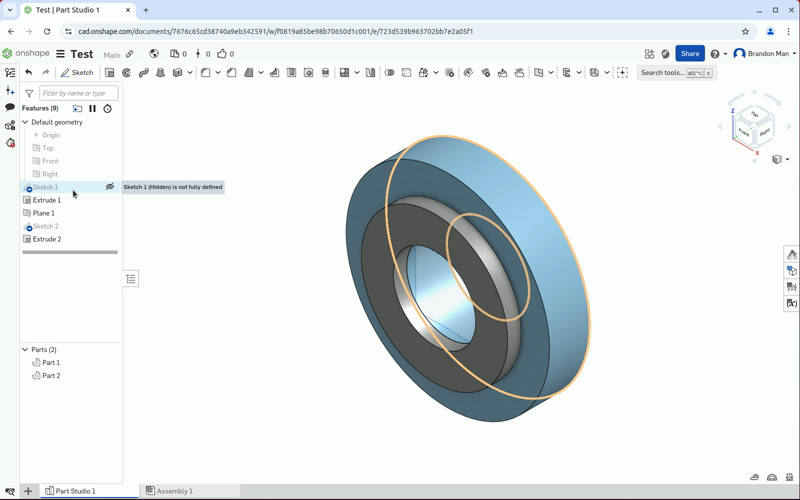
click(73, 189)